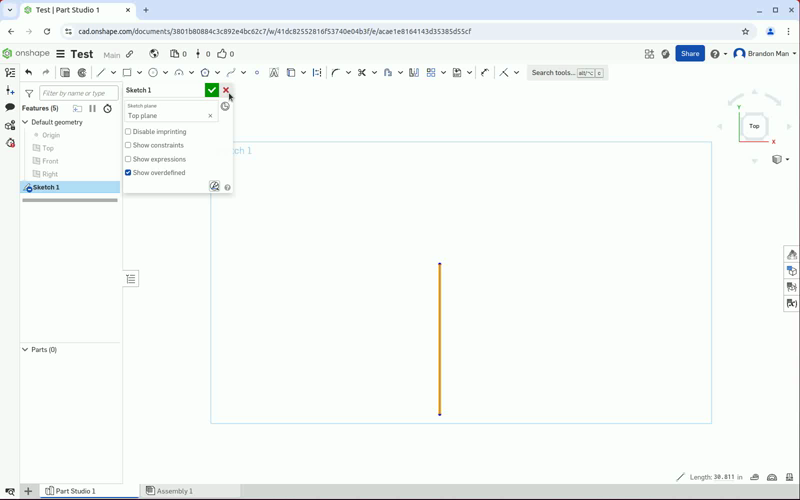
key(shift+h)
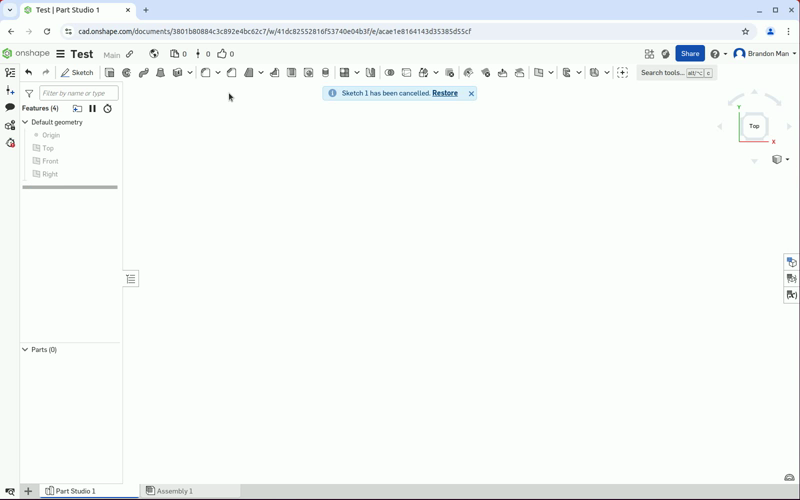
mouse_move(73, 352)
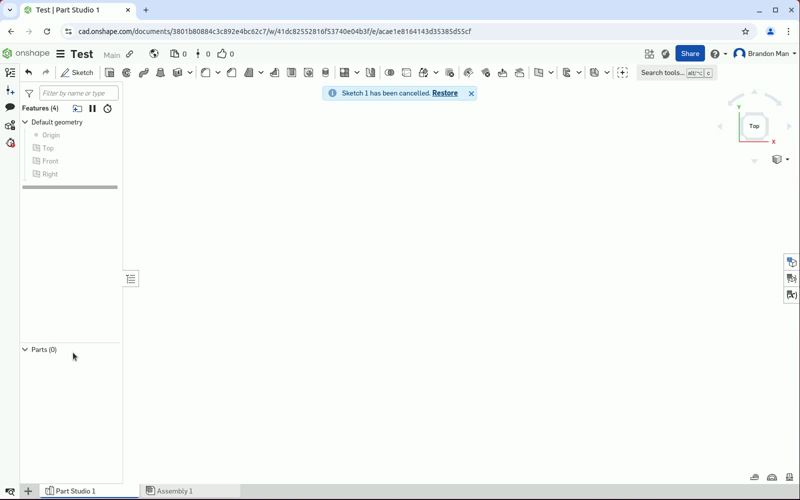
key(y)
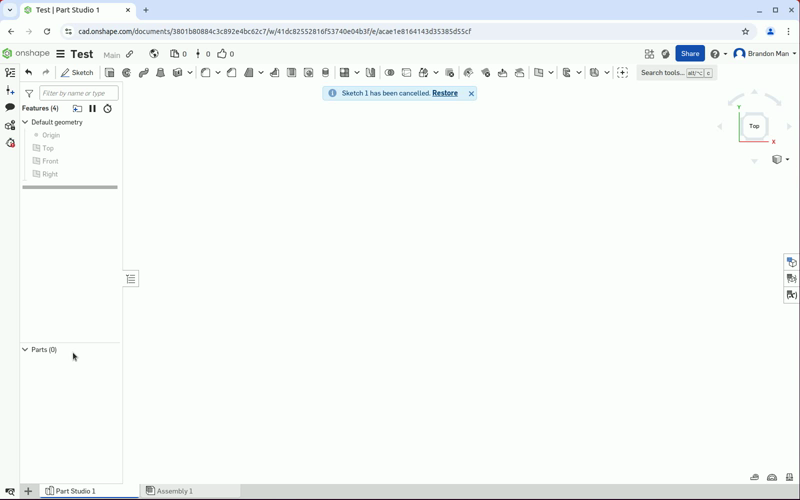
key(shift+p)
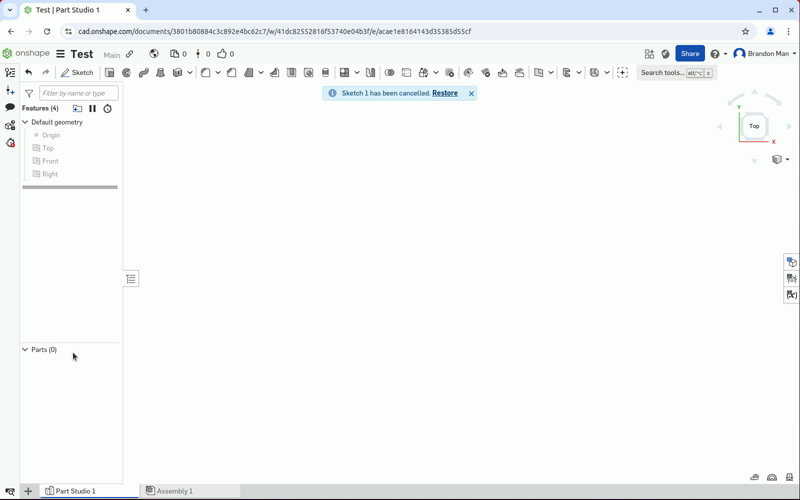
key(space)
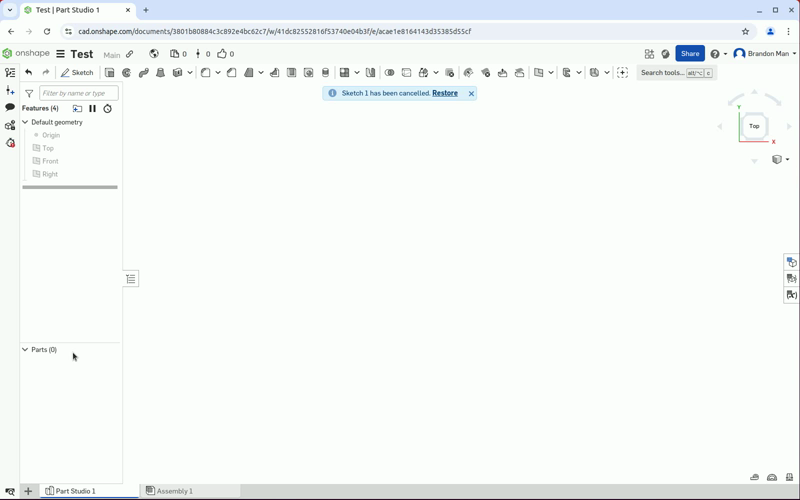
key_down(shift)
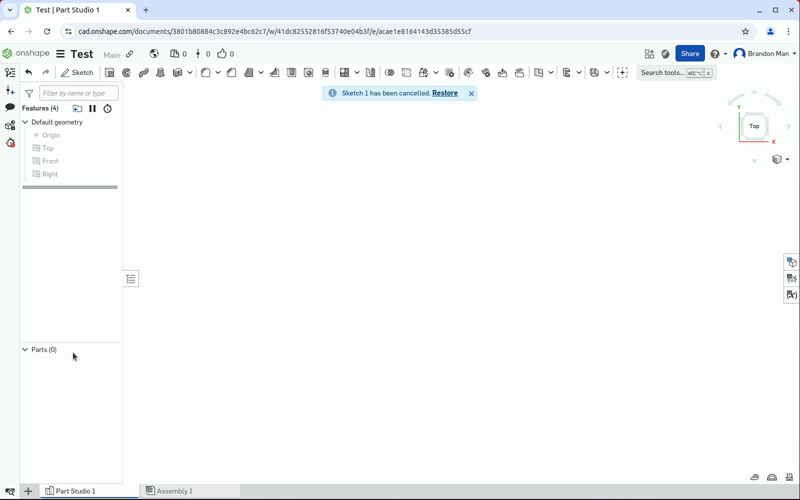
key(up)
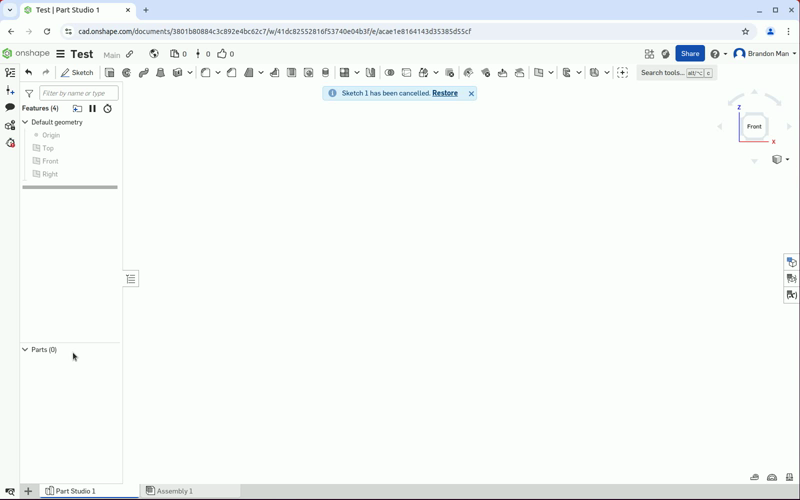
key_up(shift)
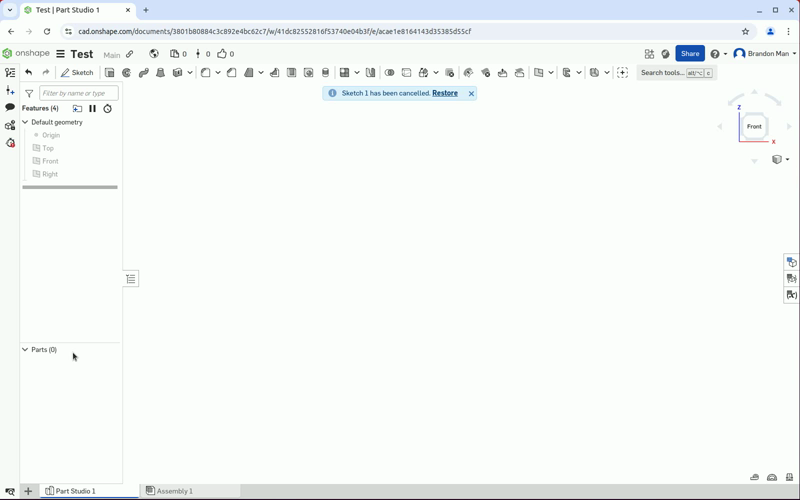
mouse_move(73, 352)
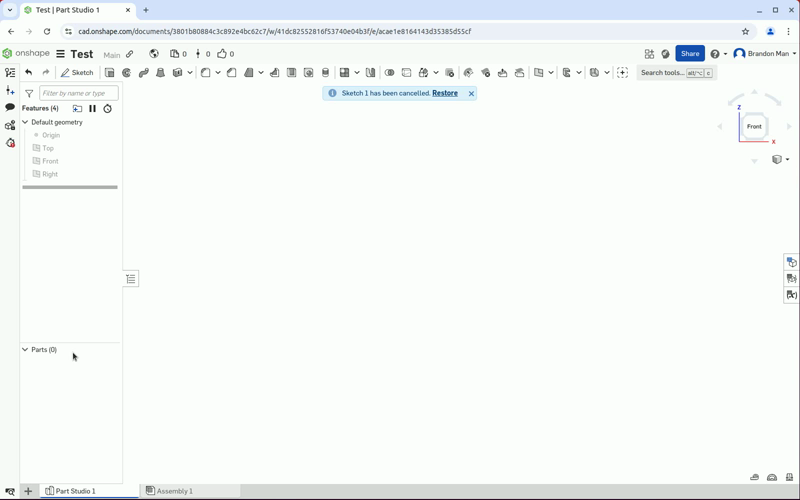
key(shift+y)
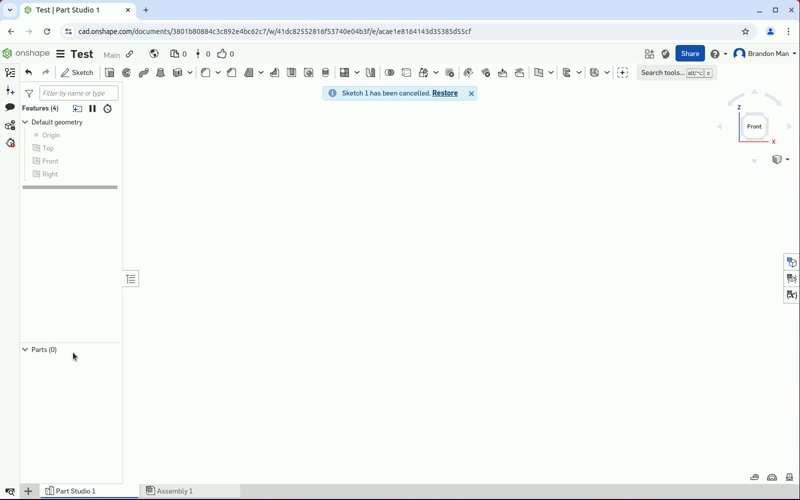
key(shift+s)
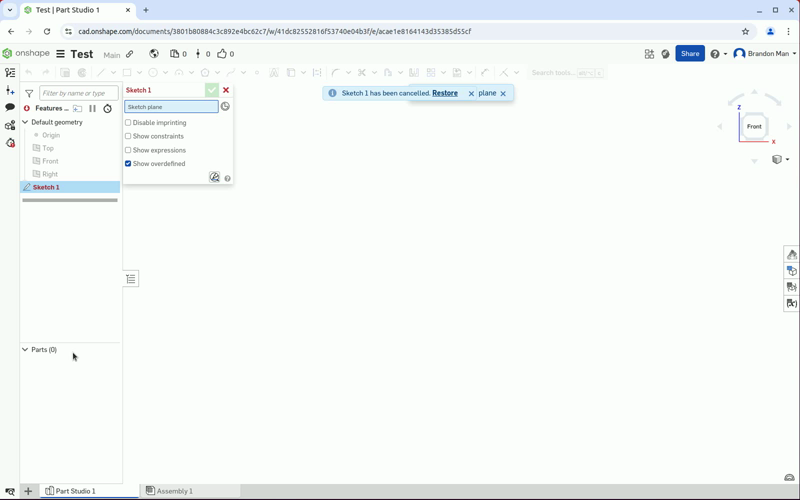
mouse_move(73, 163)
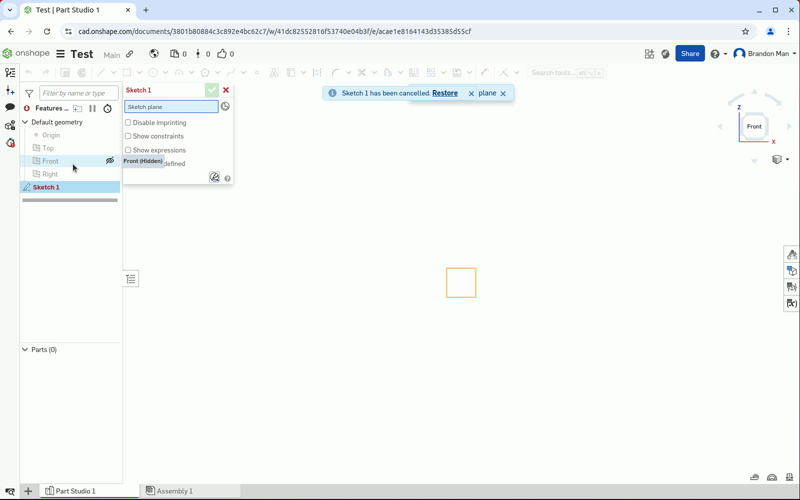
click(73, 163)
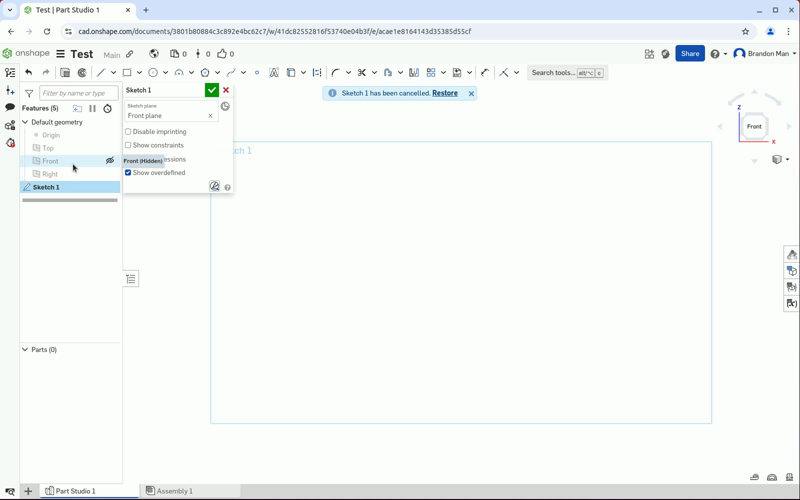
mouse_move(73, 352)
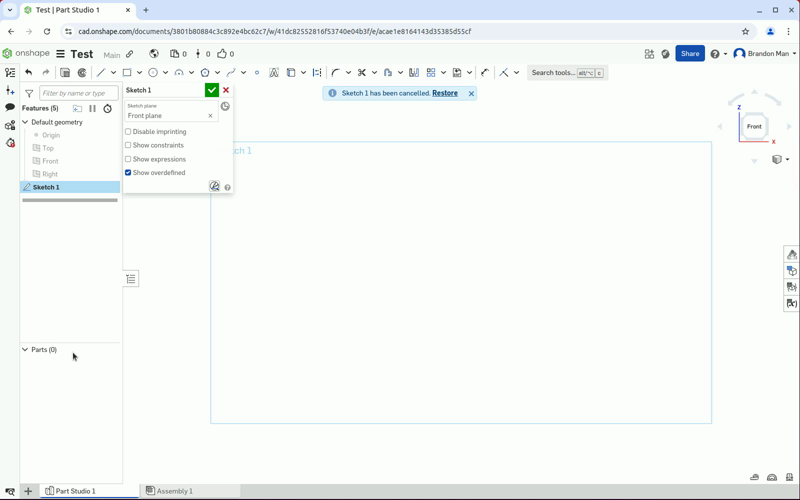
key(y)
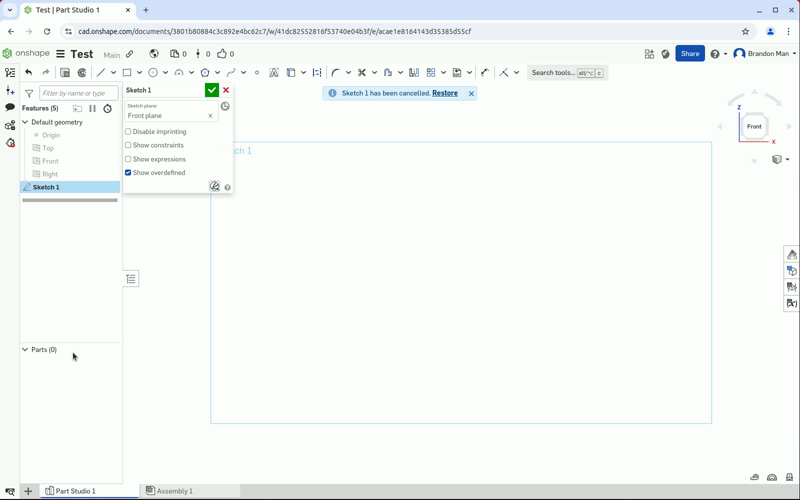
key(l)
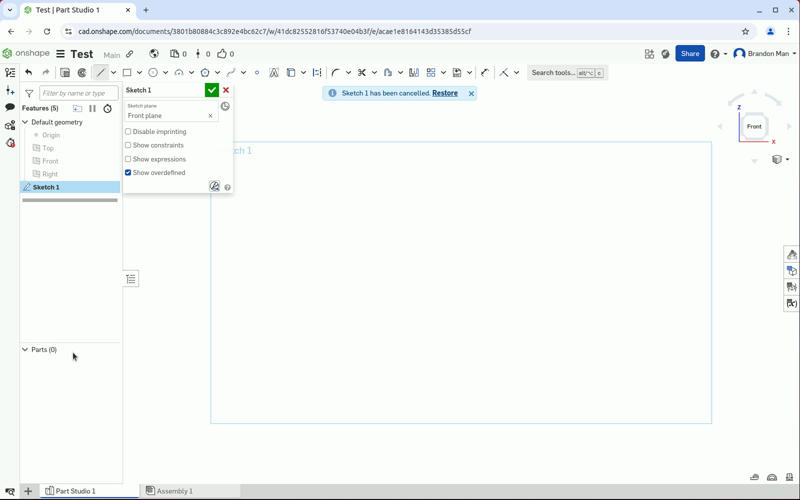
key_down(shift)
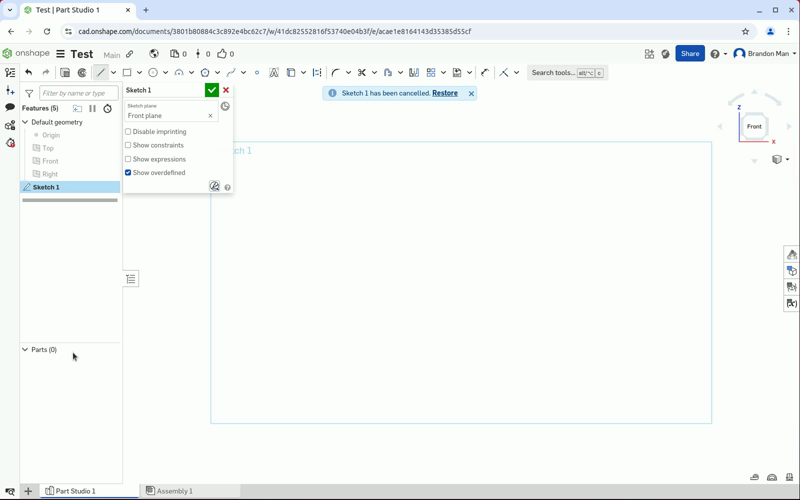
mouse_move(352, 374)
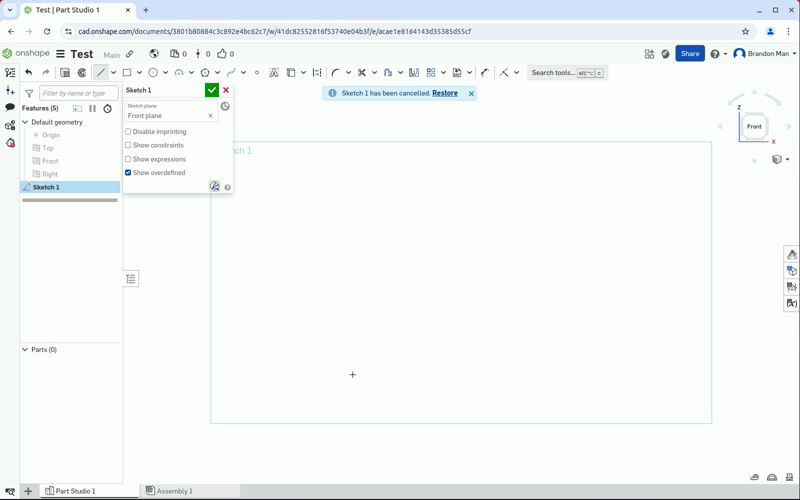
click(352, 374)
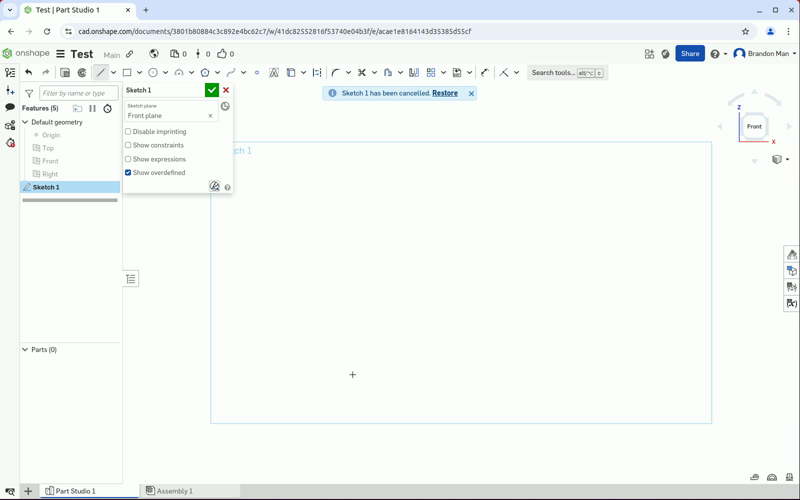
key_up(shift)
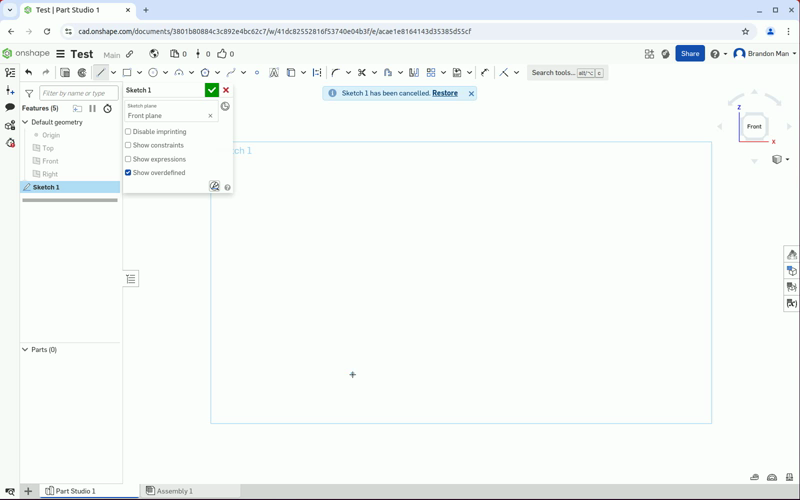
key_down(shift)
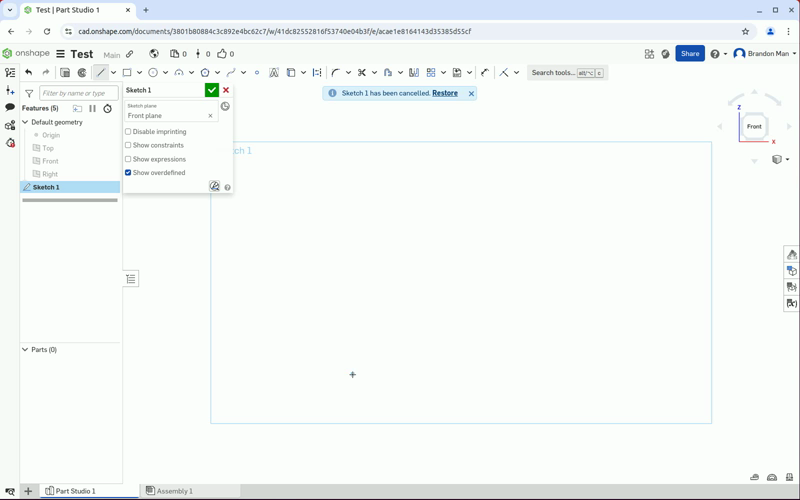
mouse_move(382, 374)
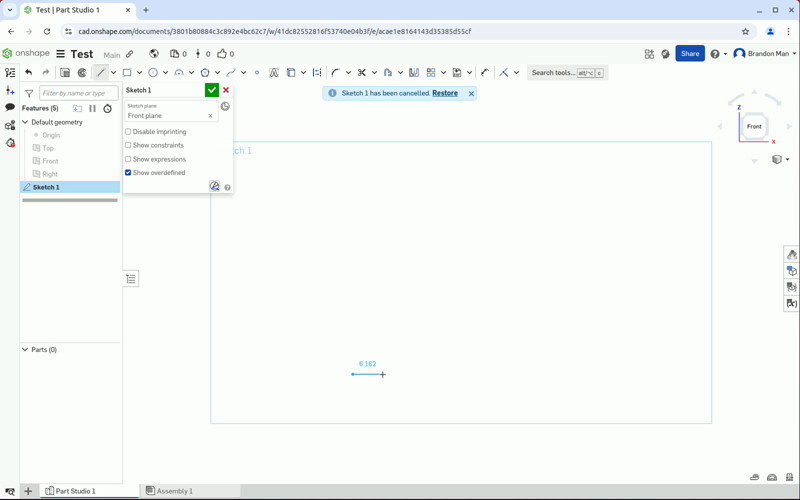
mouse_move(387, 374)
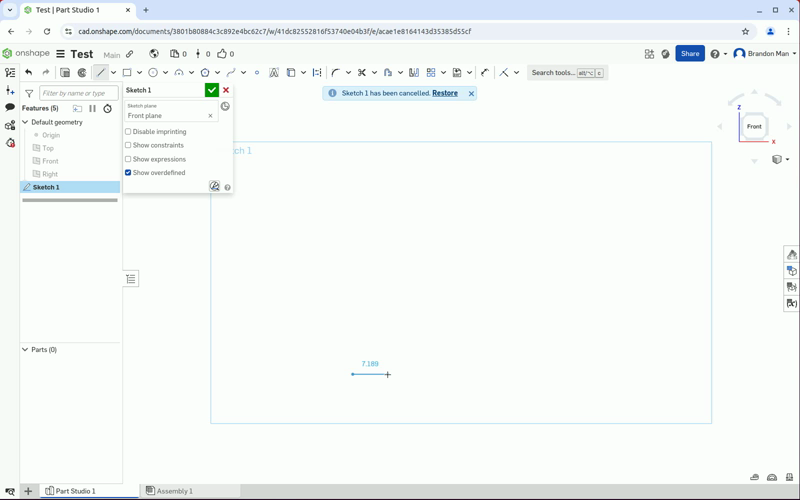
click(387, 374)
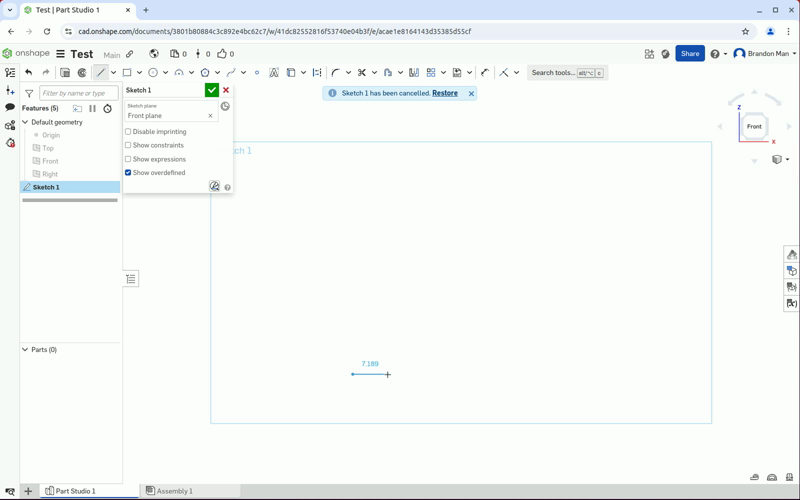
key_up(shift)
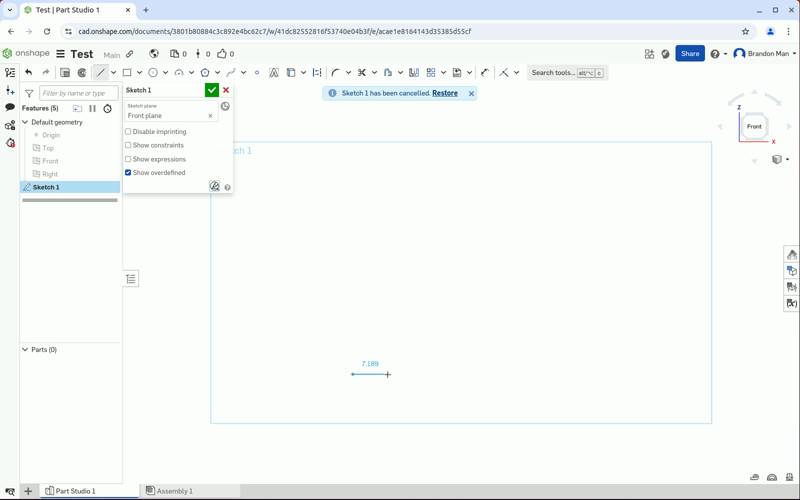
key(esc)
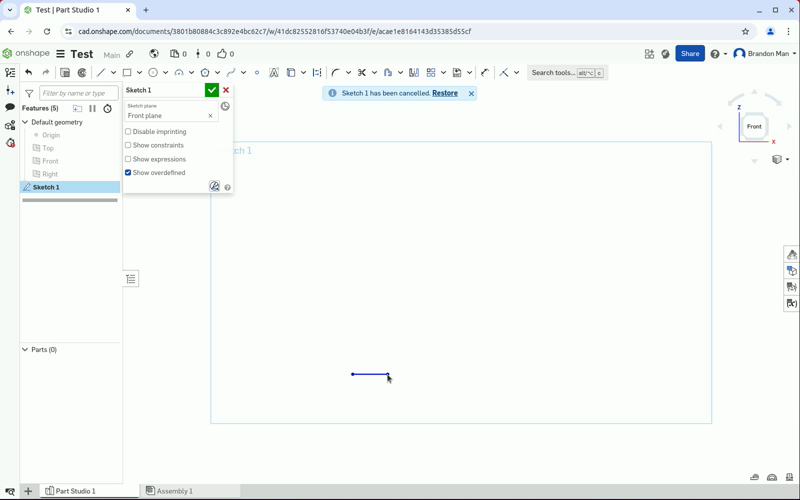
key(a)
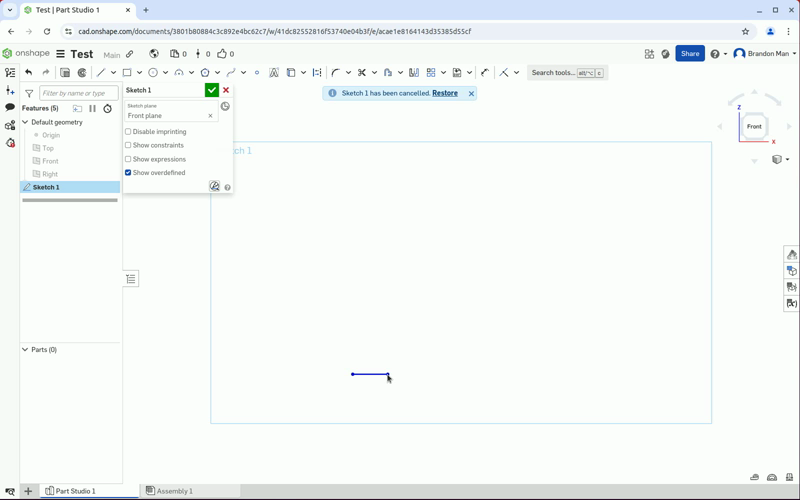
mouse_move(387, 374)
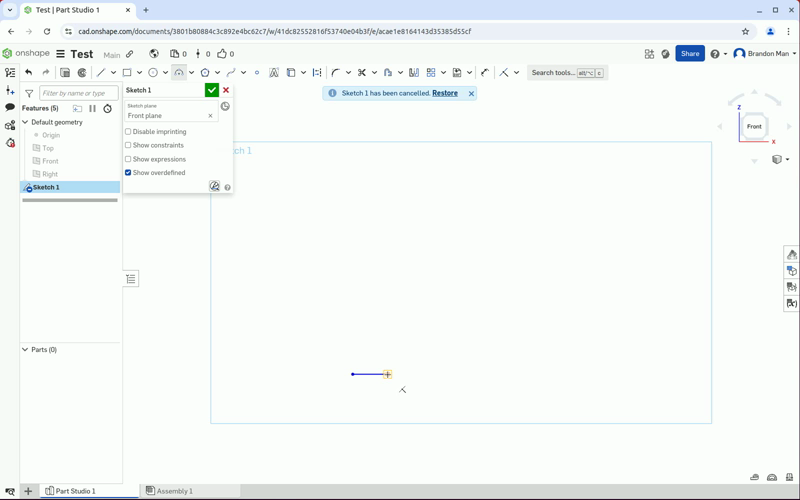
click(387, 374)
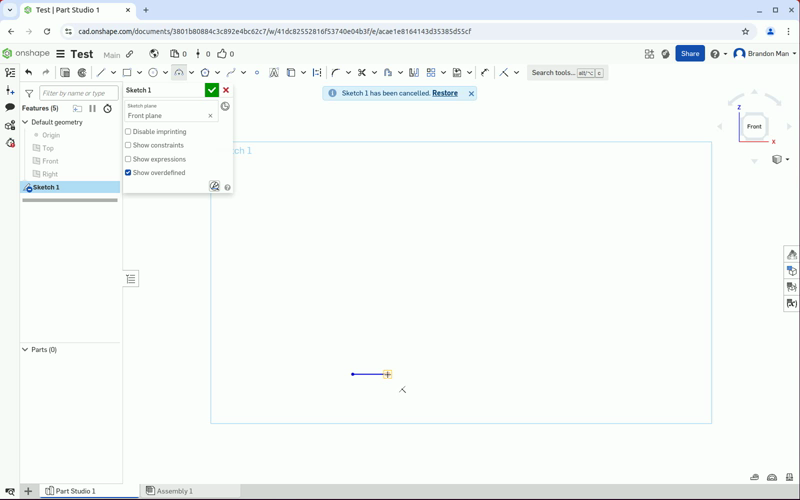
key_down(shift)
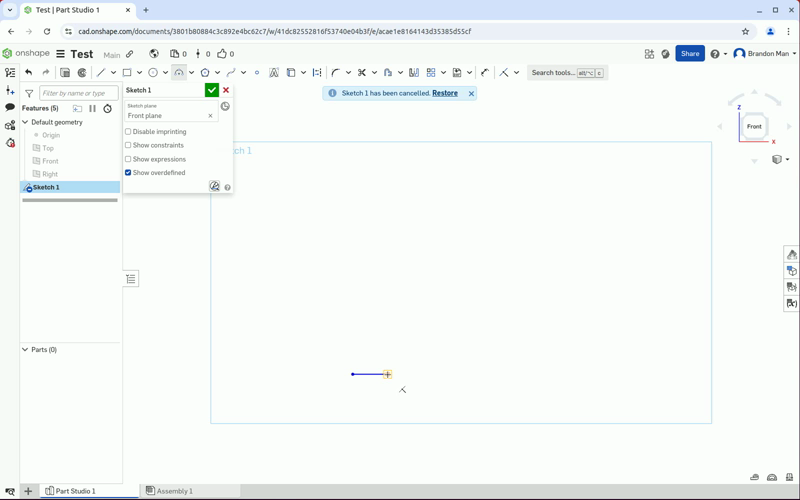
mouse_move(438, 296)
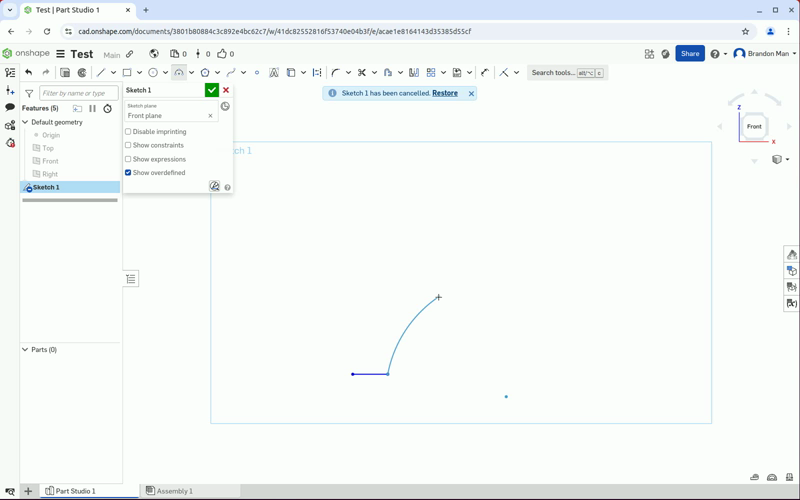
click(438, 296)
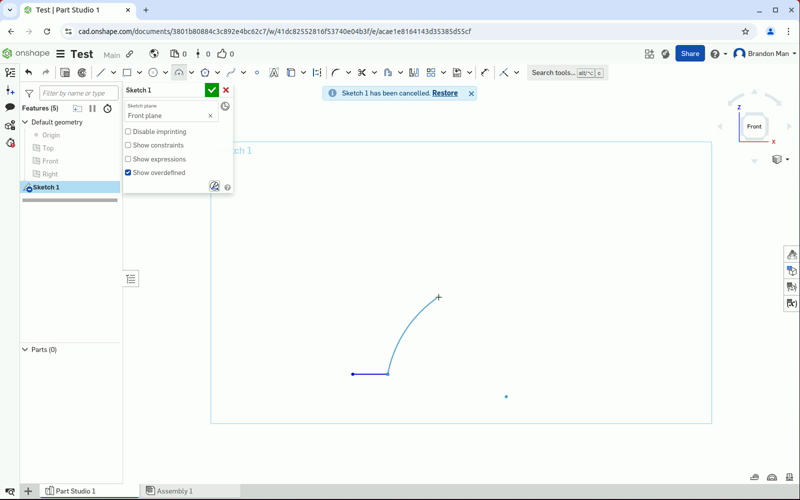
mouse_move(391, 321)
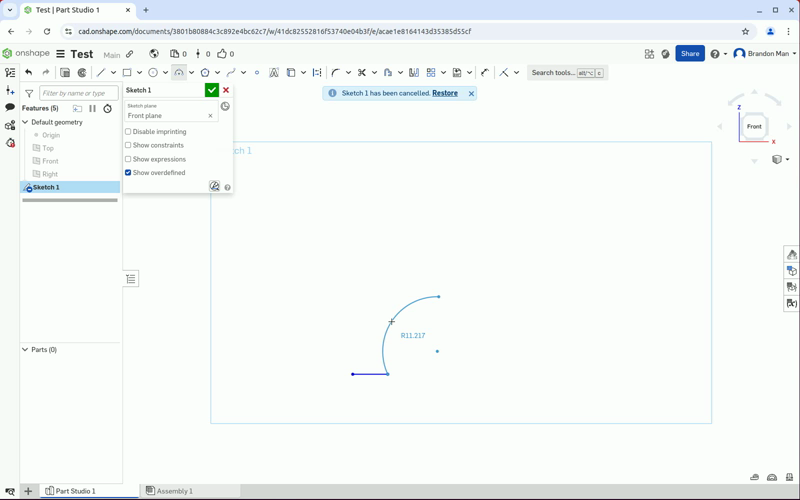
click(391, 321)
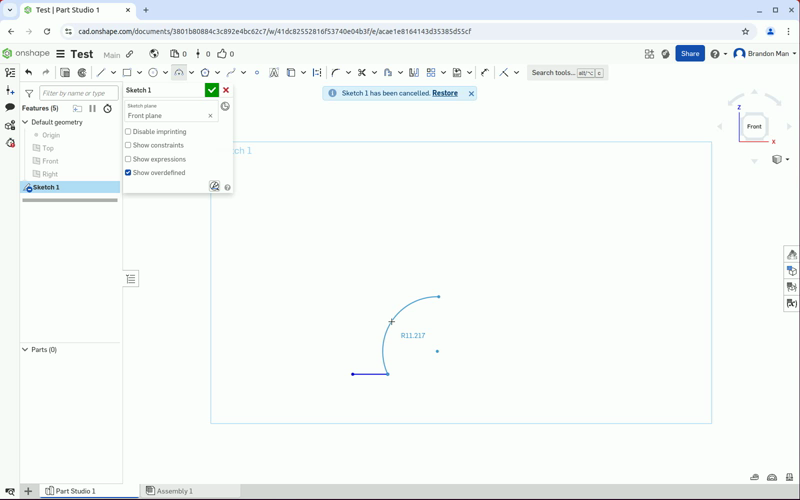
key_up(shift)
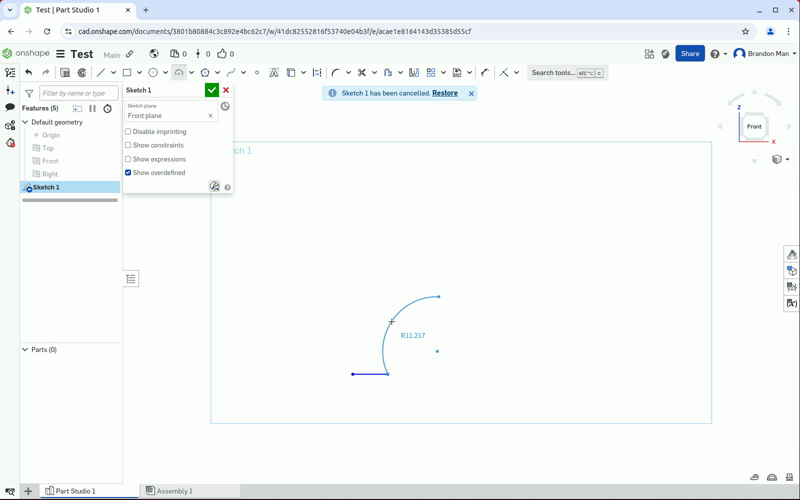
mouse_move(438, 296)
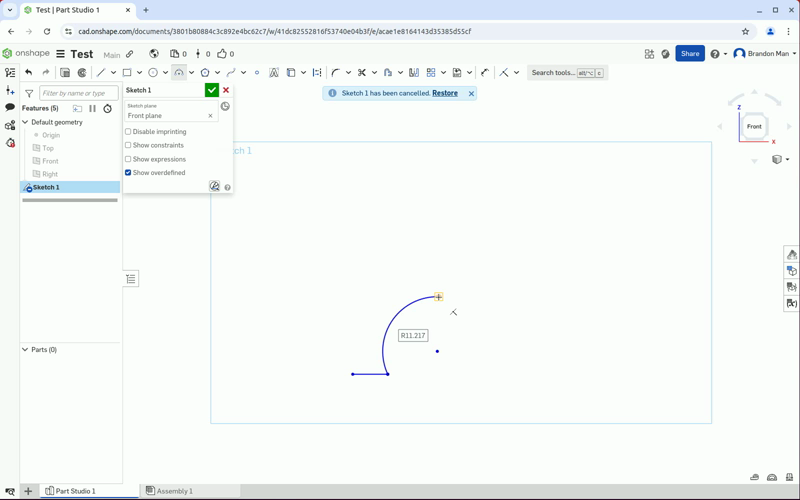
click(438, 296)
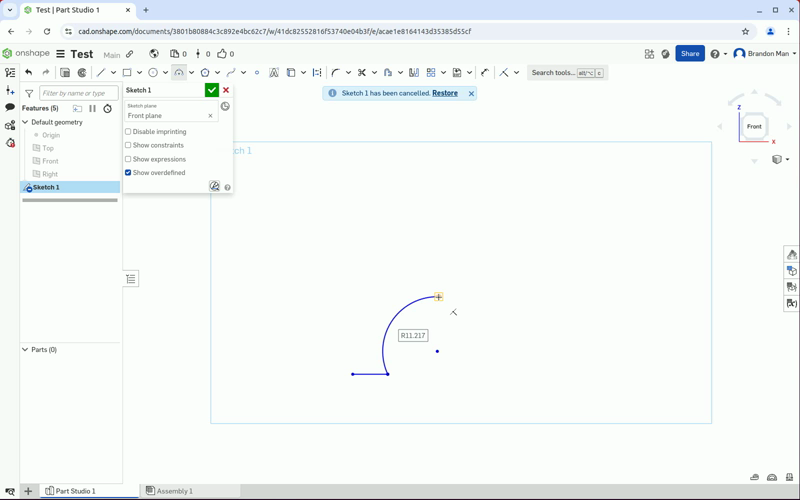
key_down(shift)
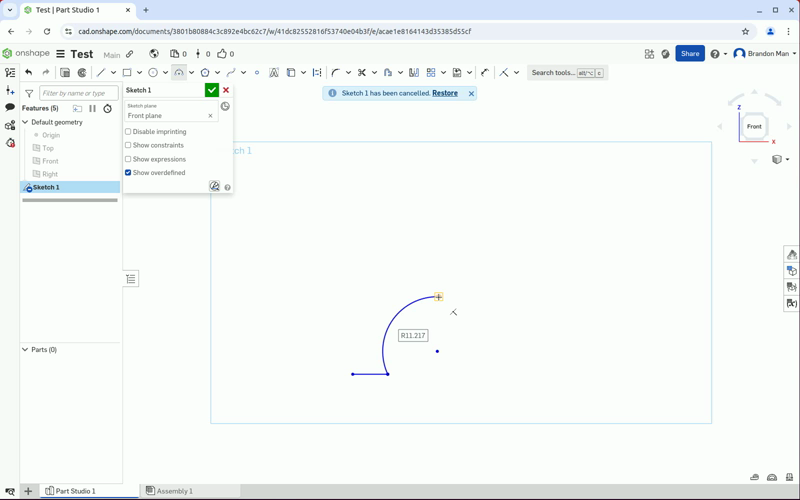
mouse_move(442, 265)
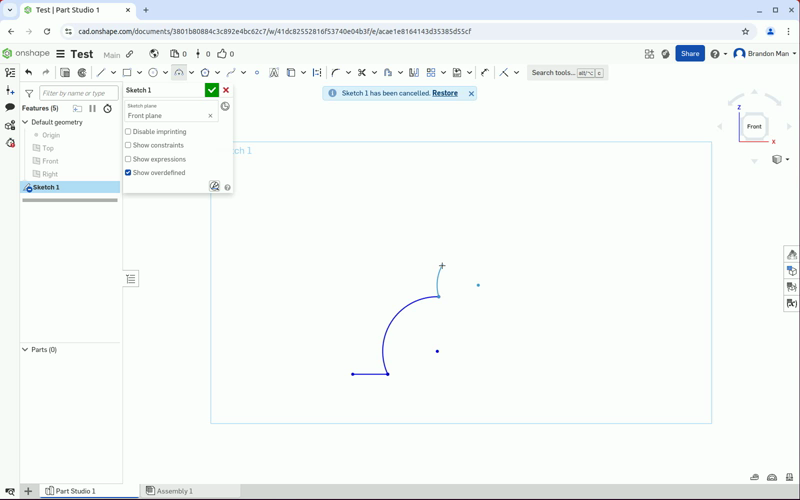
click(442, 265)
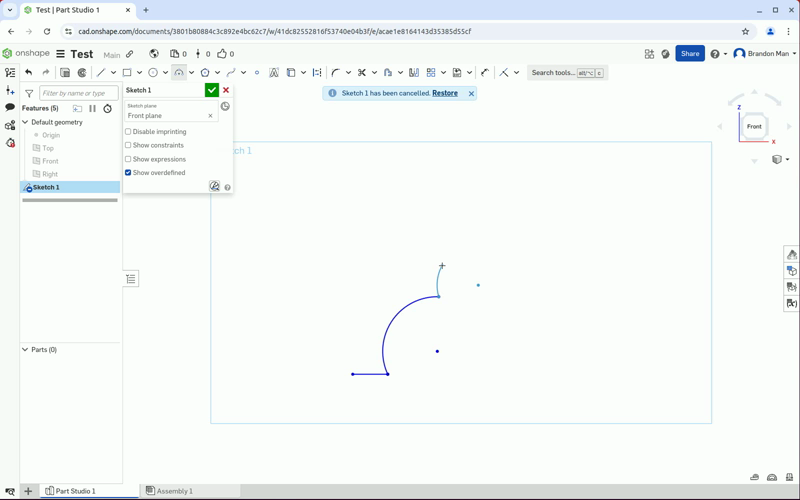
mouse_move(435, 280)
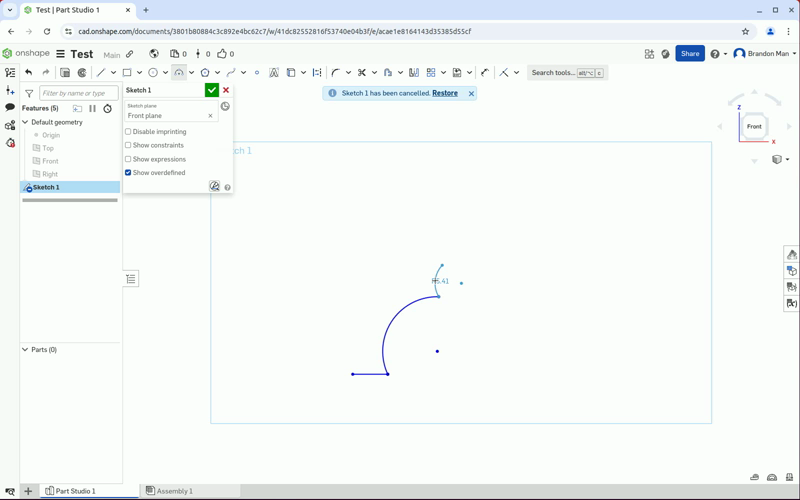
click(435, 280)
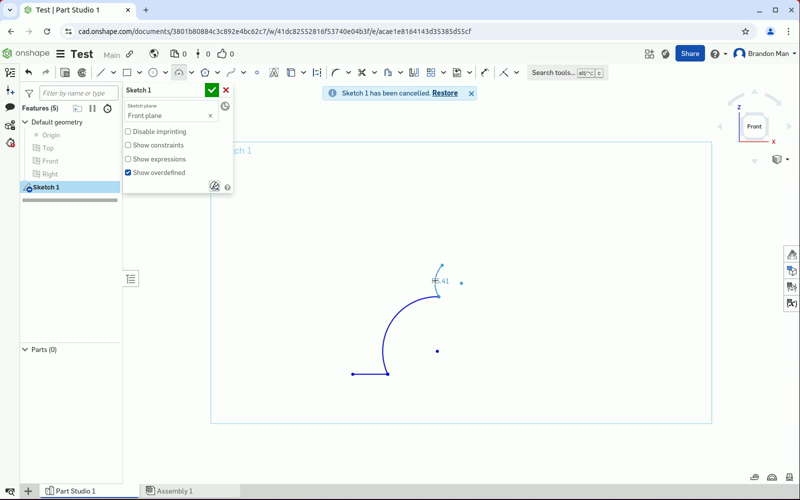
key_up(shift)
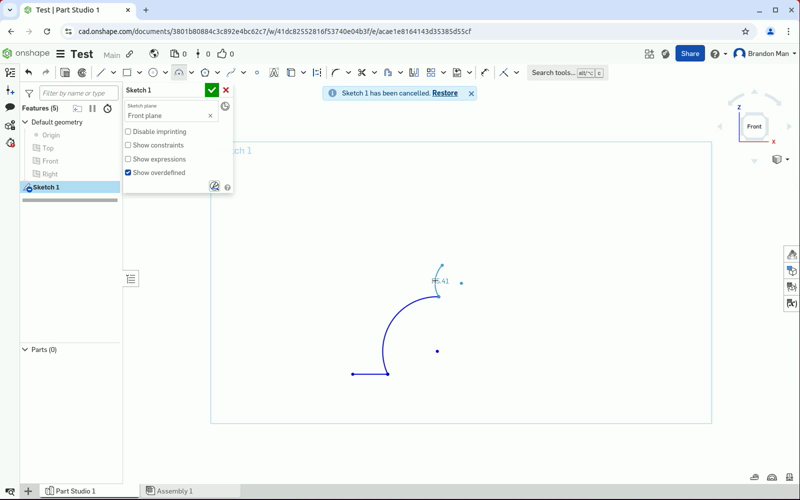
mouse_move(442, 265)
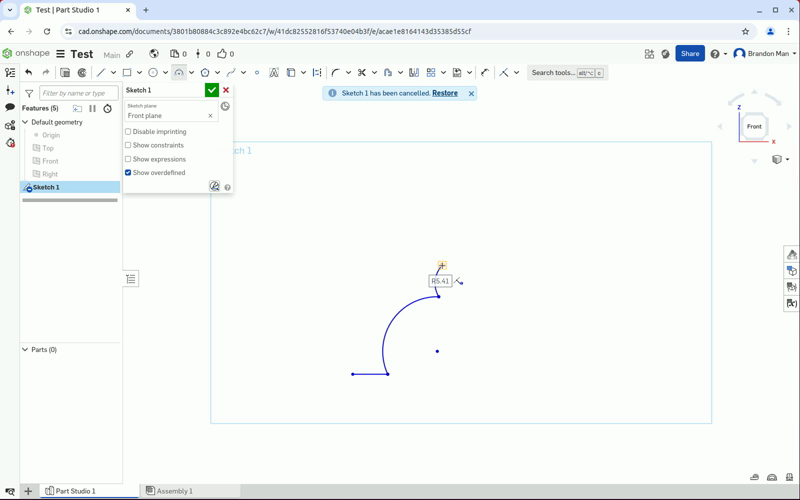
click(442, 265)
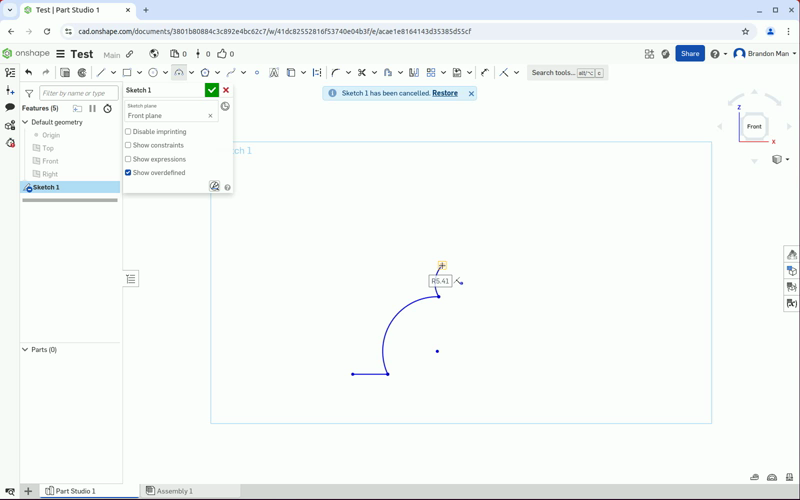
mouse_move(352, 374)
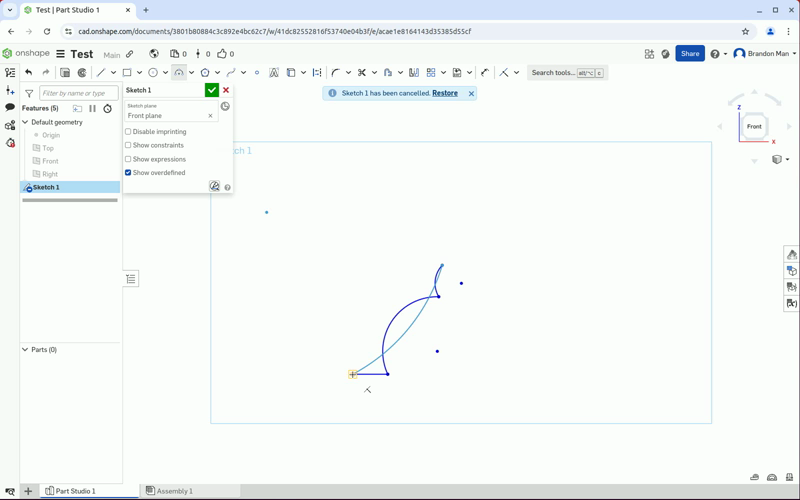
click(352, 374)
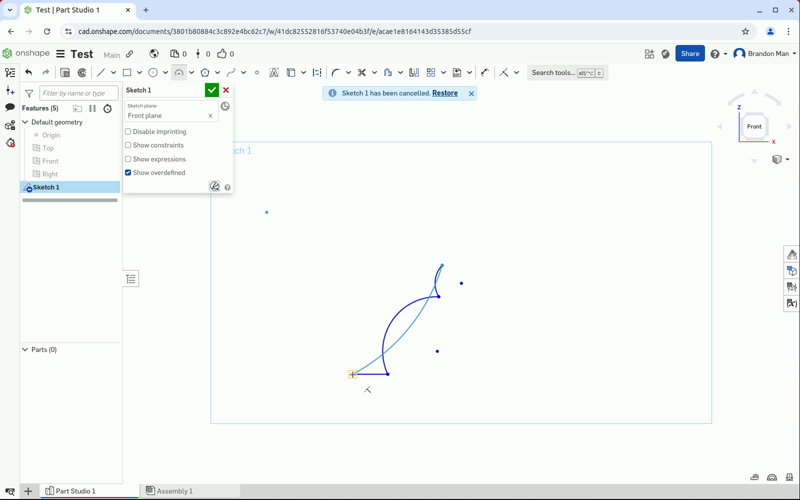
key_down(shift)
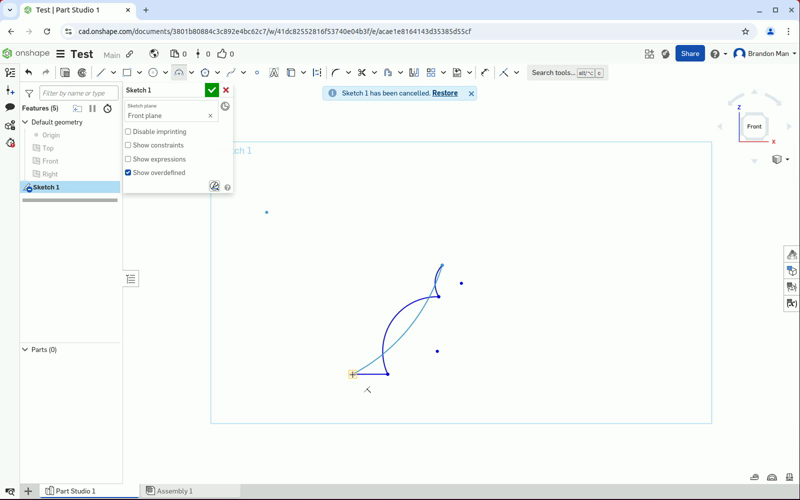
mouse_move(367, 294)
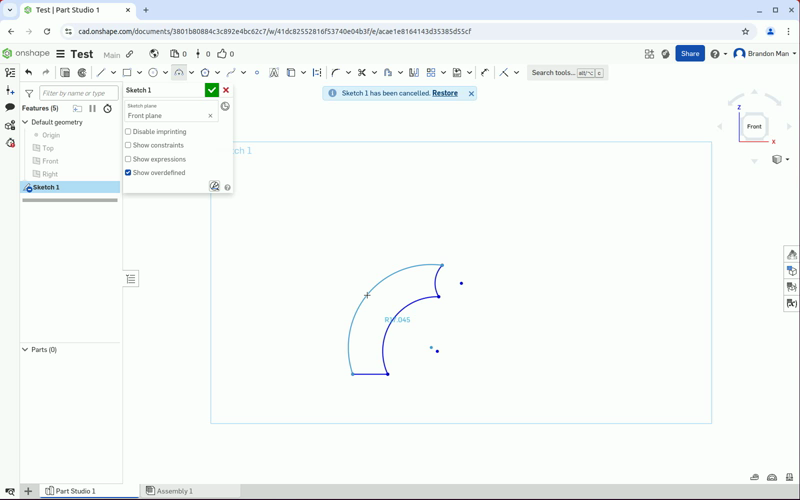
click(367, 294)
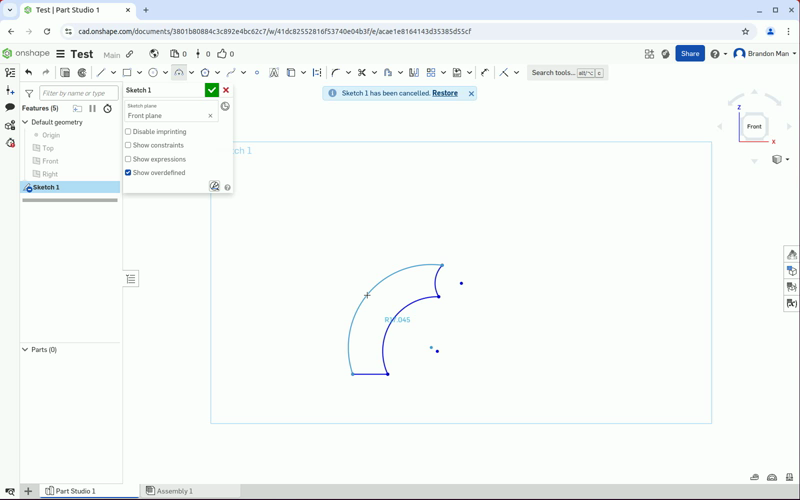
key_up(shift)
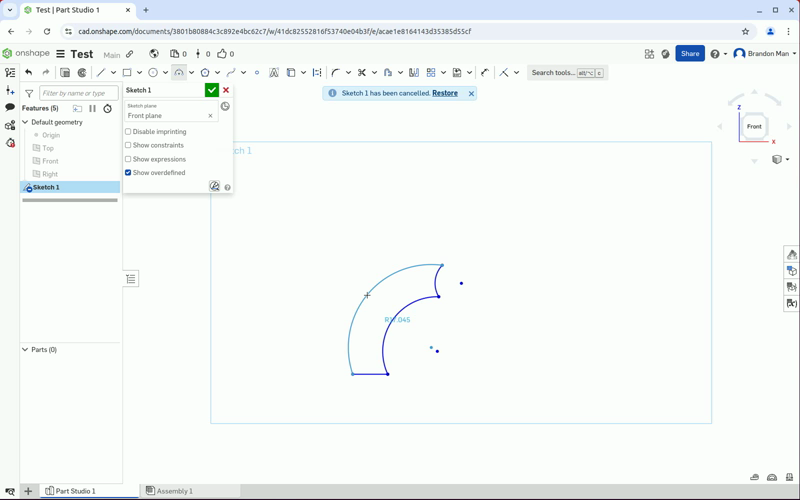
key(esc)
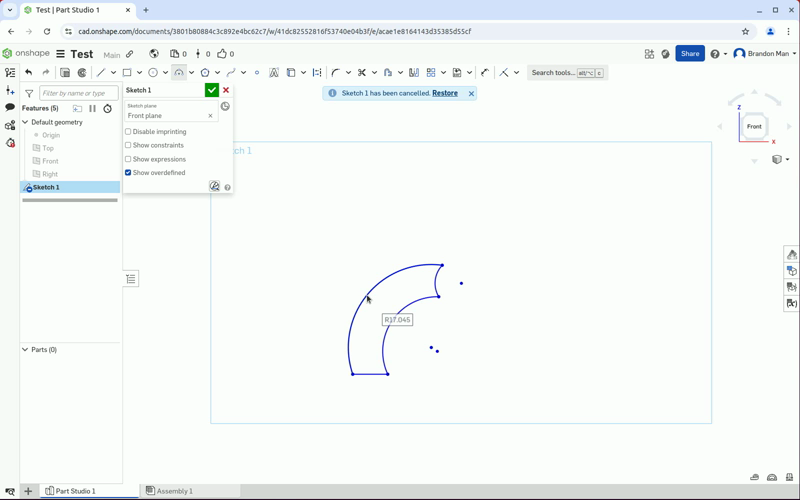
mouse_move(363, 359)
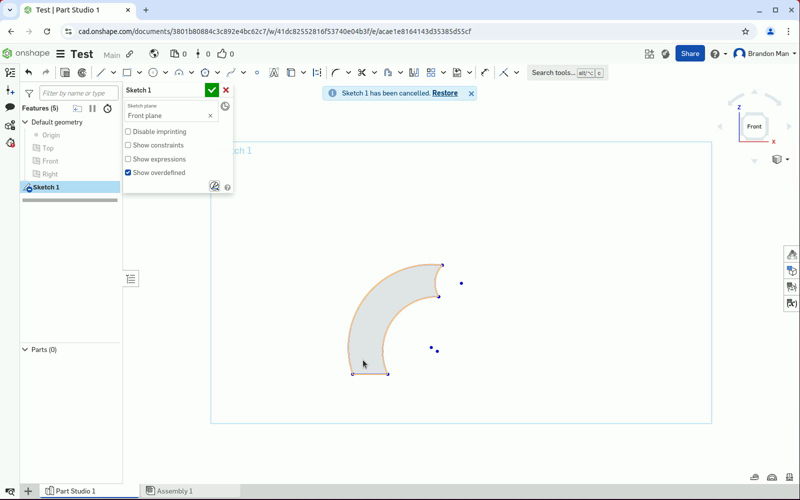
click(363, 359)
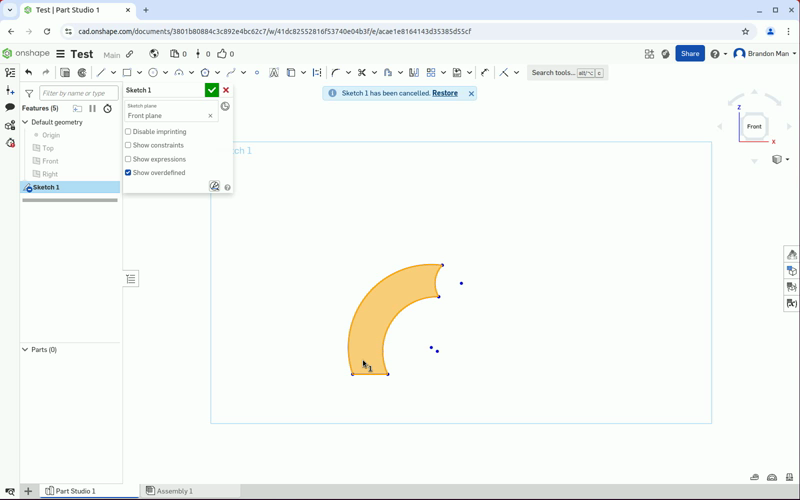
mouse_move(73, 352)
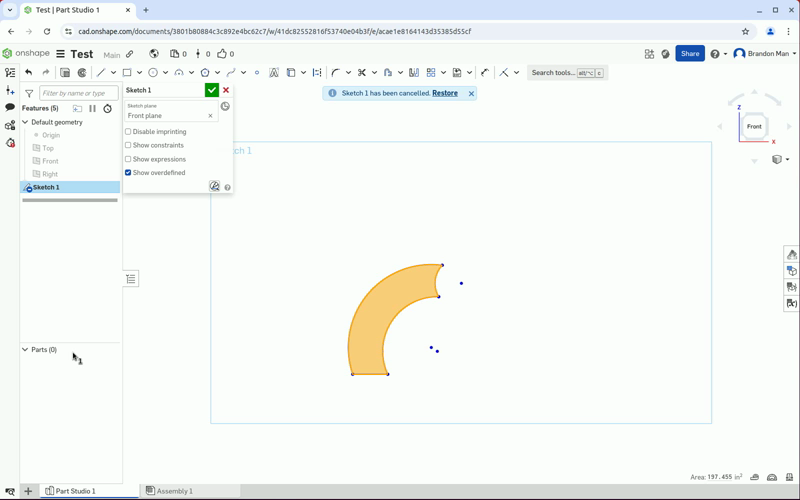
key(shift+y)
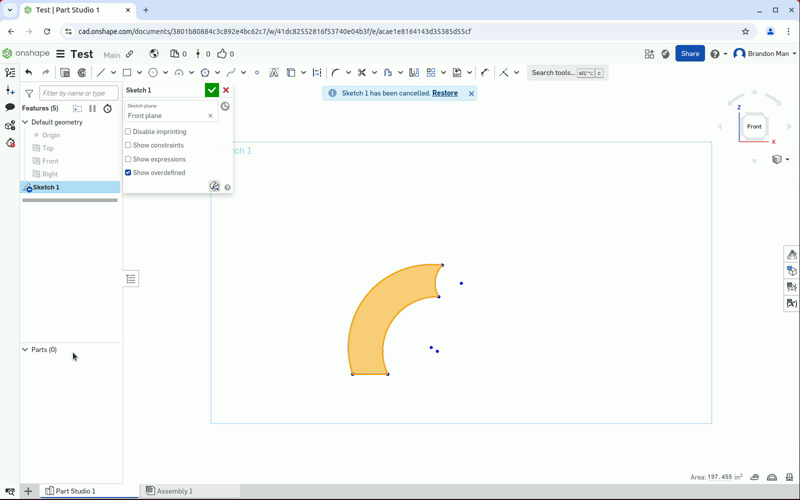
key(shift+e)
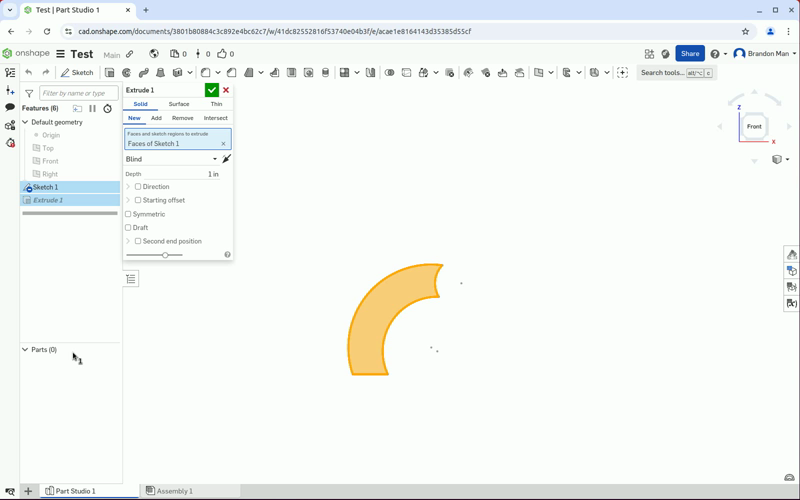
mouse_move(143, 106)
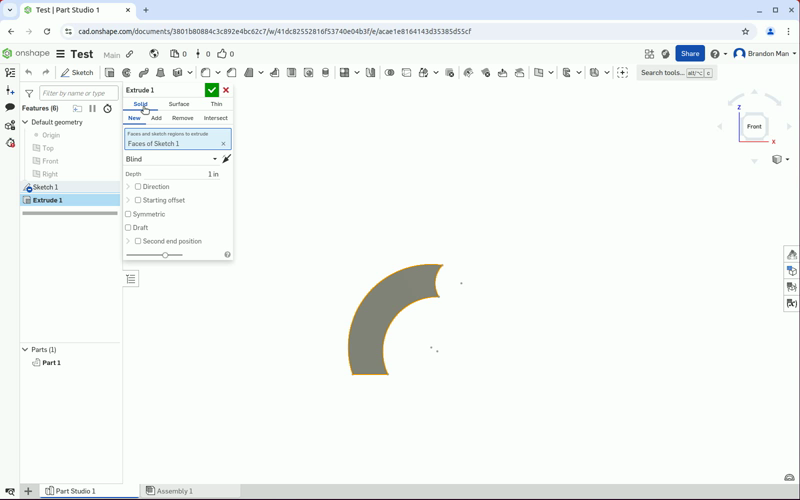
click(143, 106)
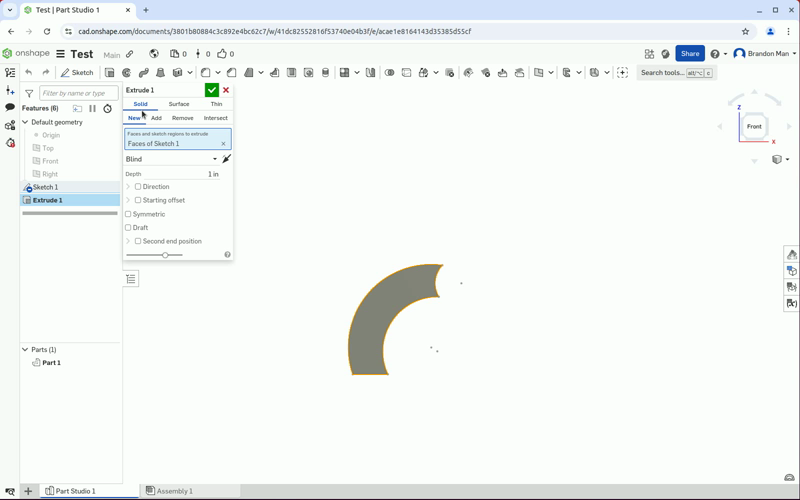
mouse_move(137, 120)
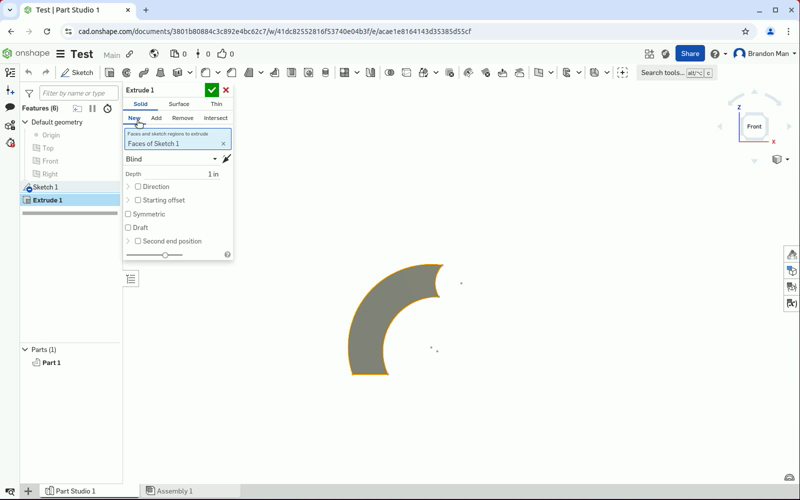
click(137, 120)
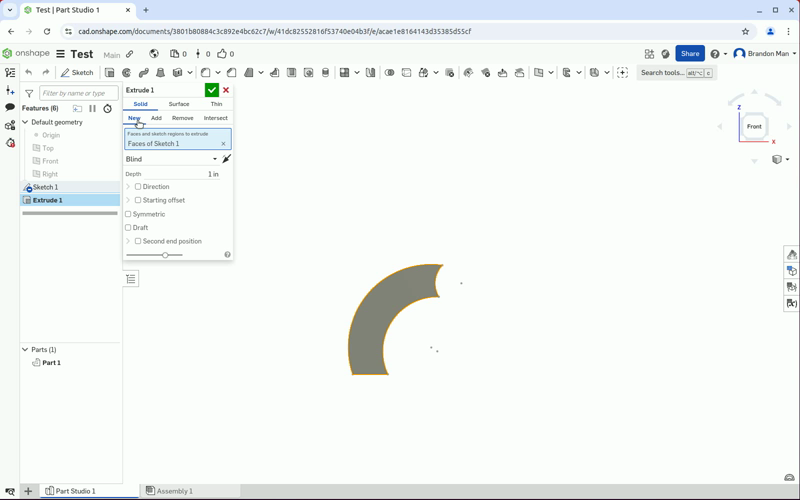
key(tab, 4)
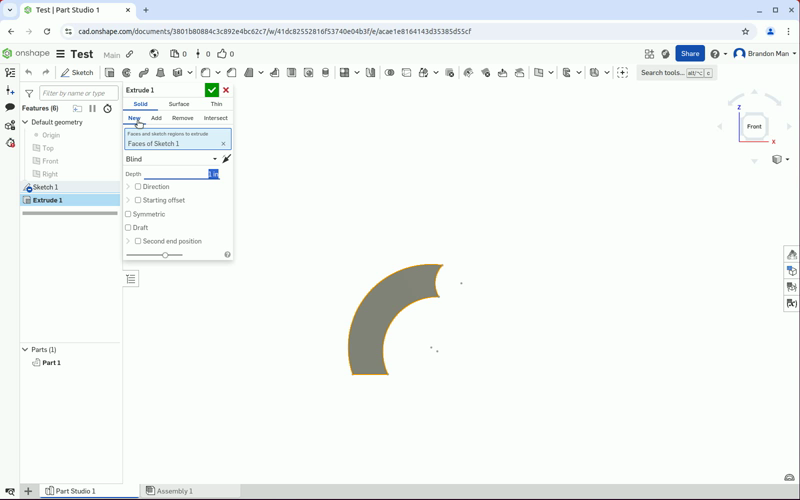
text(8.906)
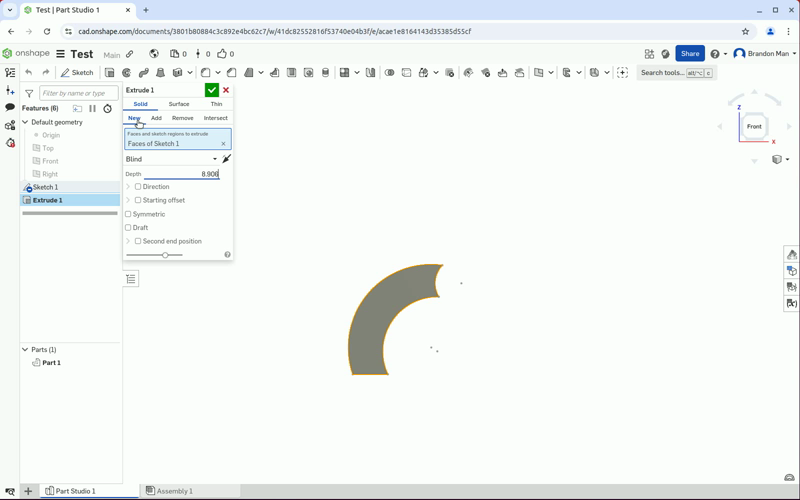
key(enter)
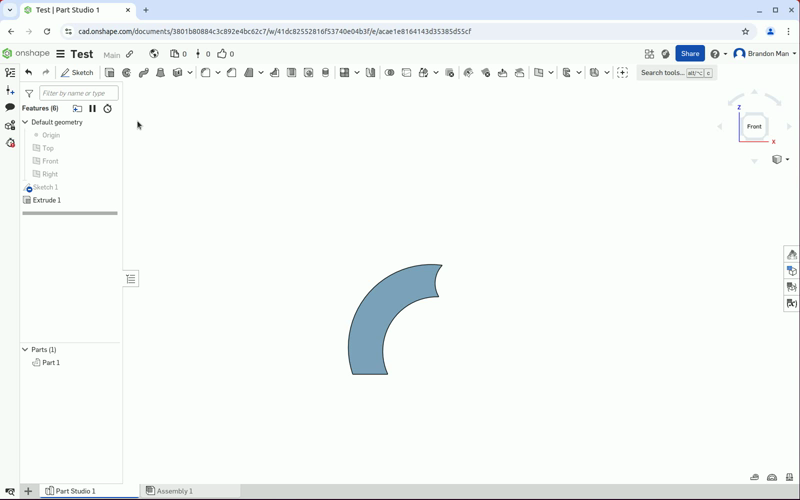
key(shift+h)
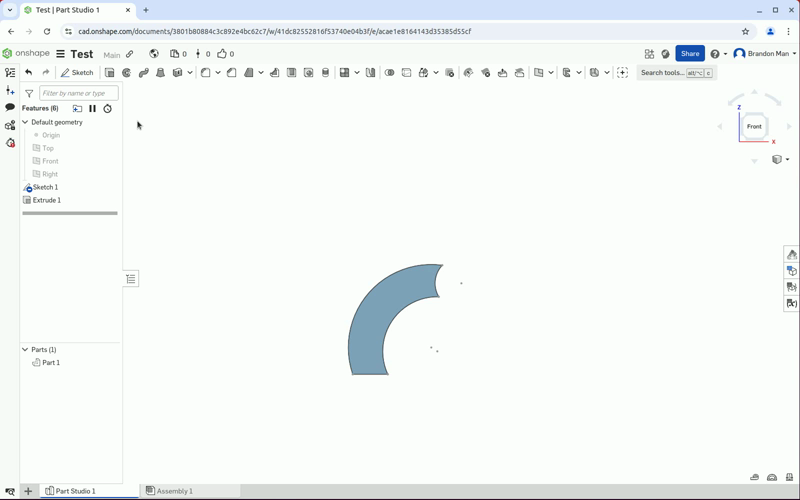
key(shift+h)
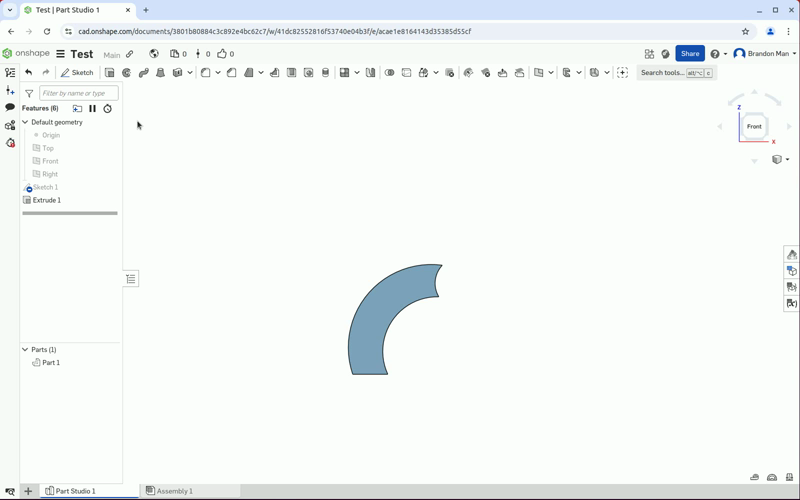
mouse_move(73, 189)
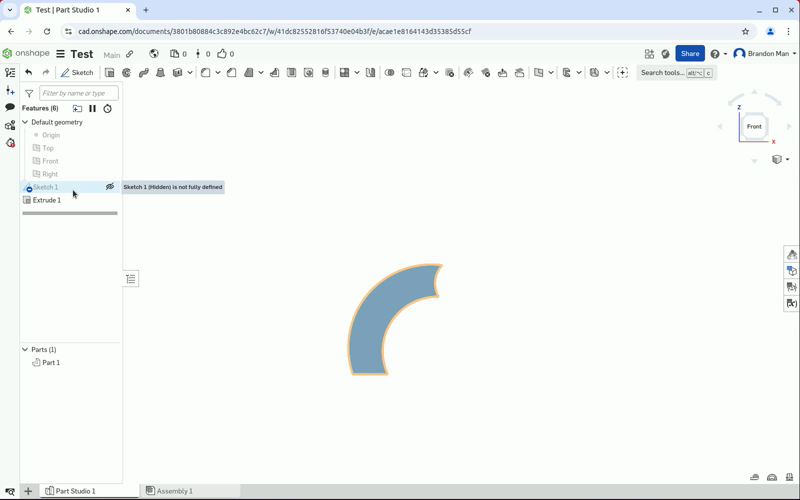
click(73, 189)
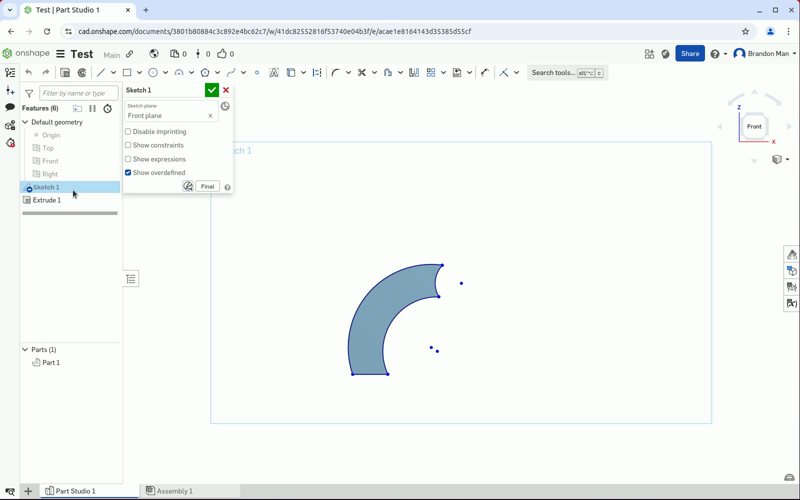
mouse_move(229, 92)
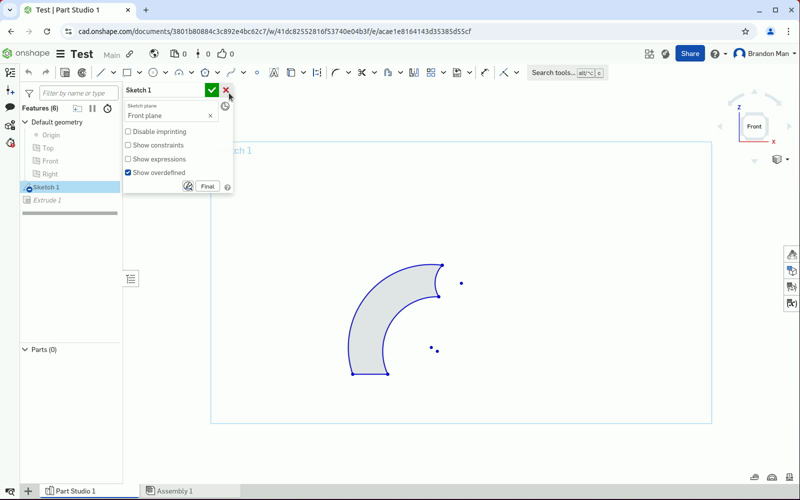
click(229, 92)
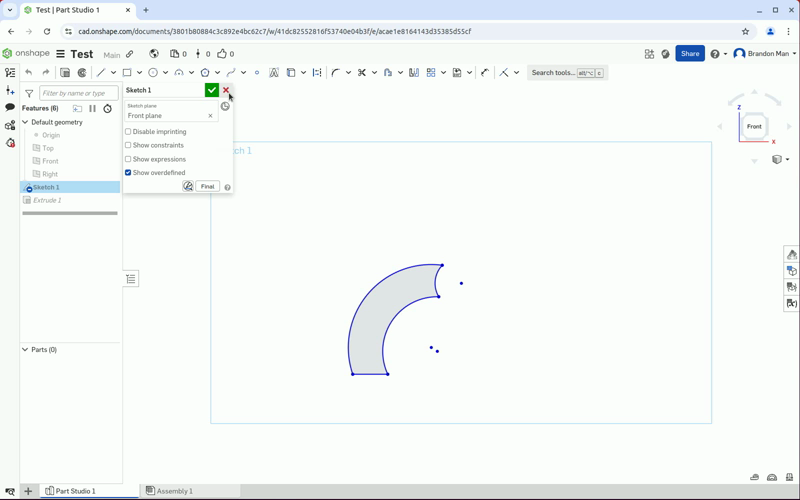
key(shift+s)
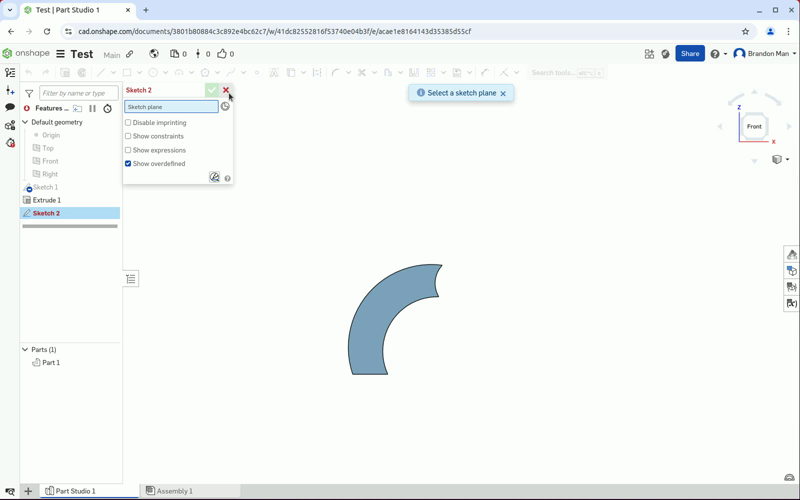
mouse_move(73, 163)
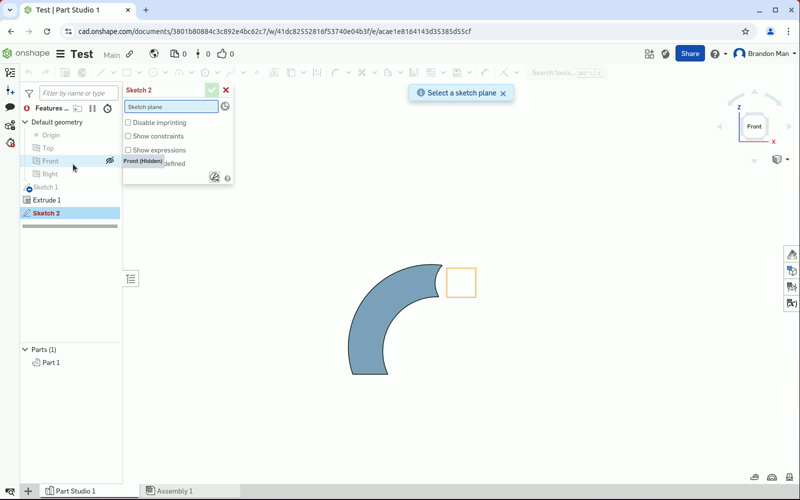
click(73, 163)
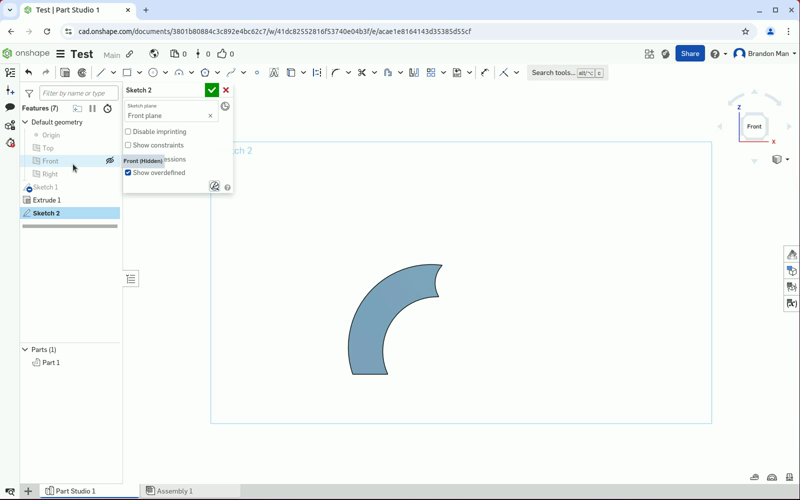
mouse_move(73, 352)
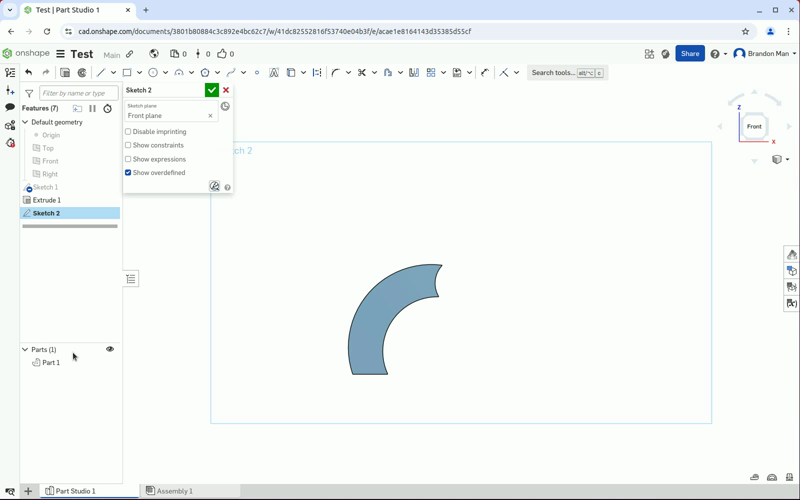
key(y)
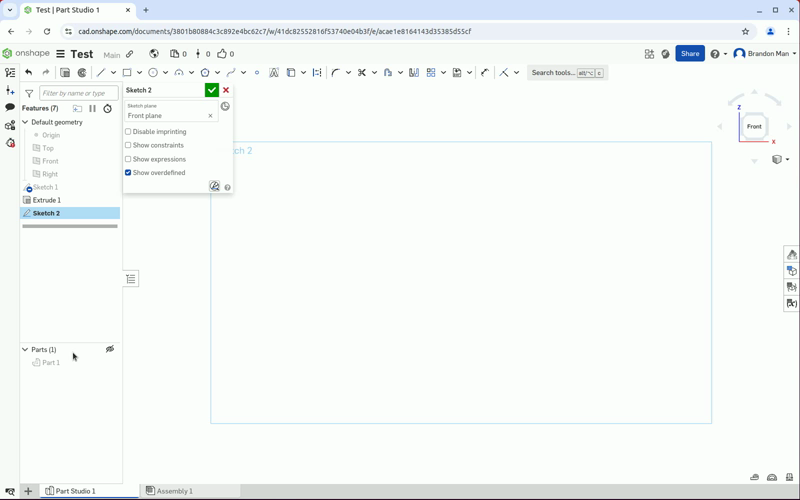
key(c)
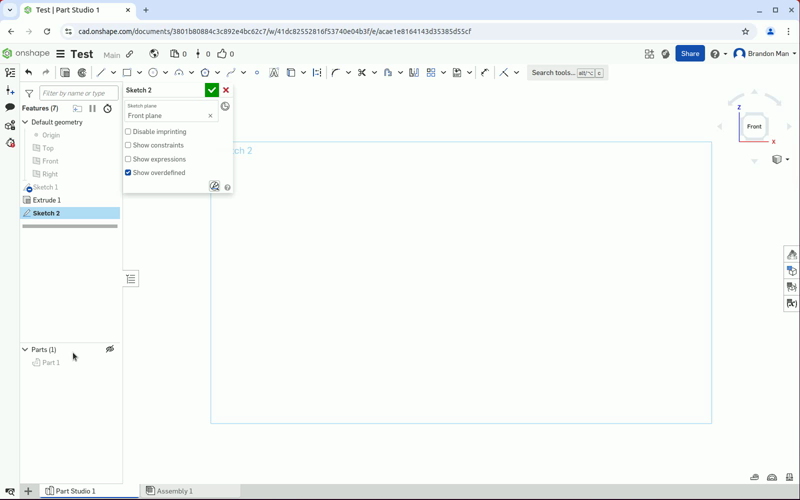
key_down(shift)
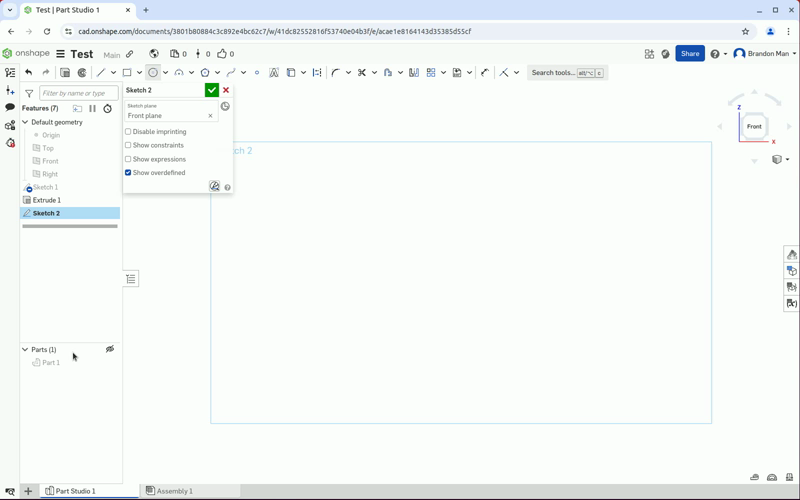
mouse_move(461, 282)
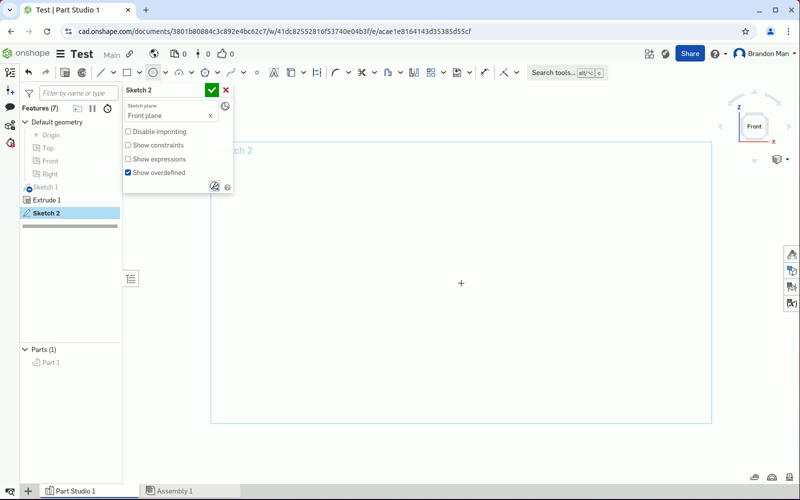
click(461, 282)
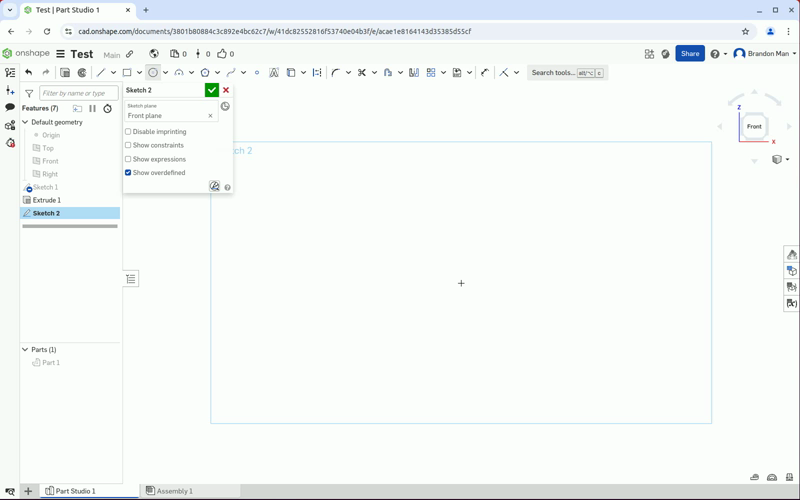
key_up(shift)
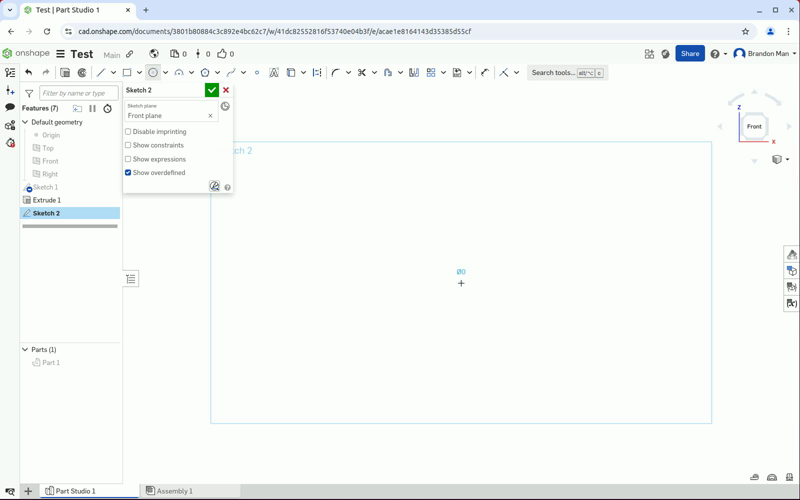
mouse_move(487, 282)
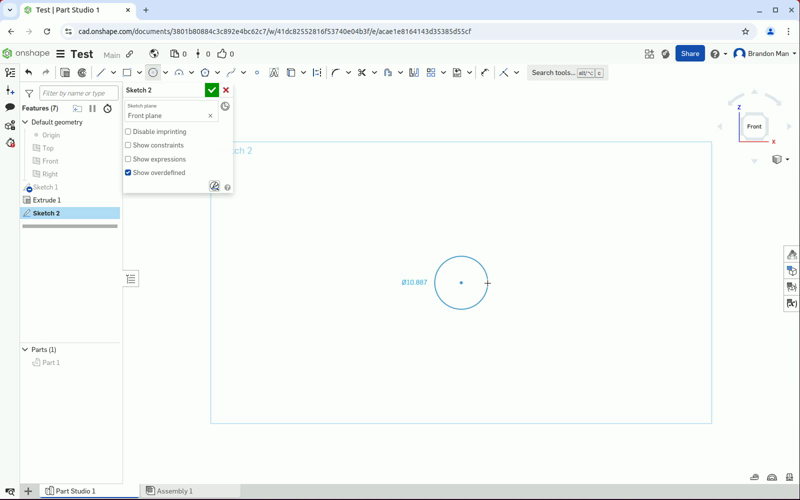
click(487, 282)
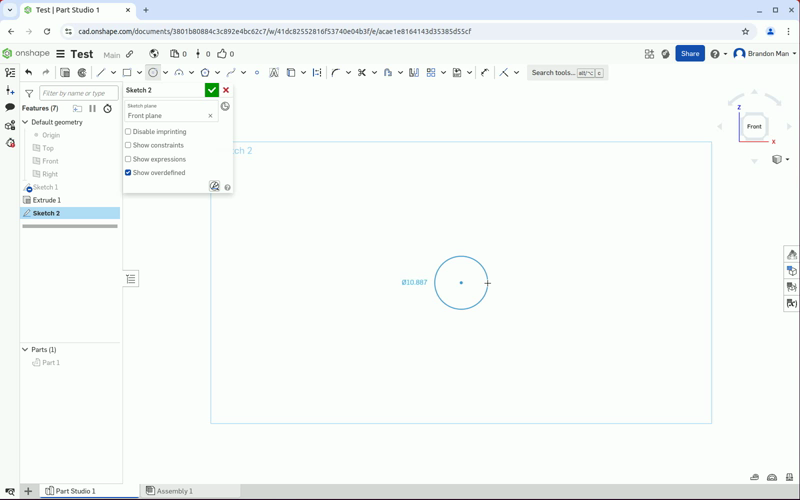
key(esc)
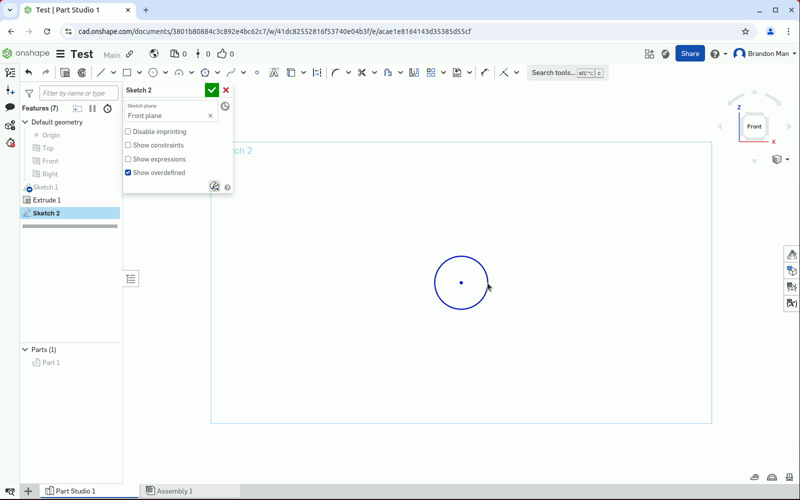
key(c)
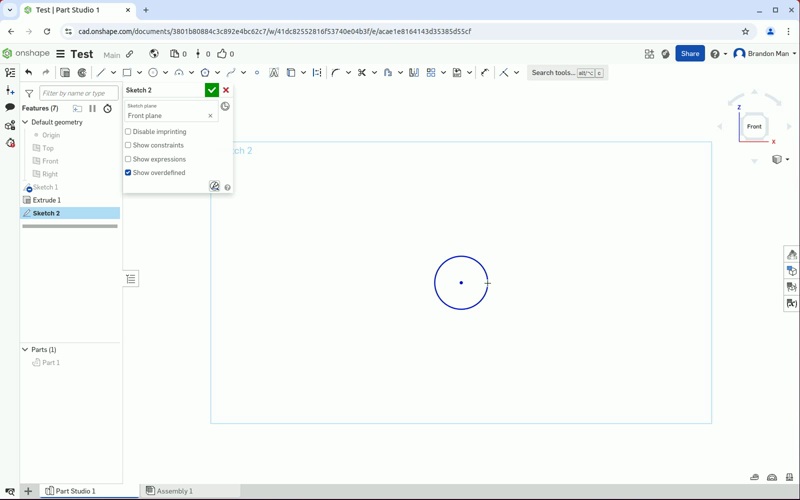
key_down(shift)
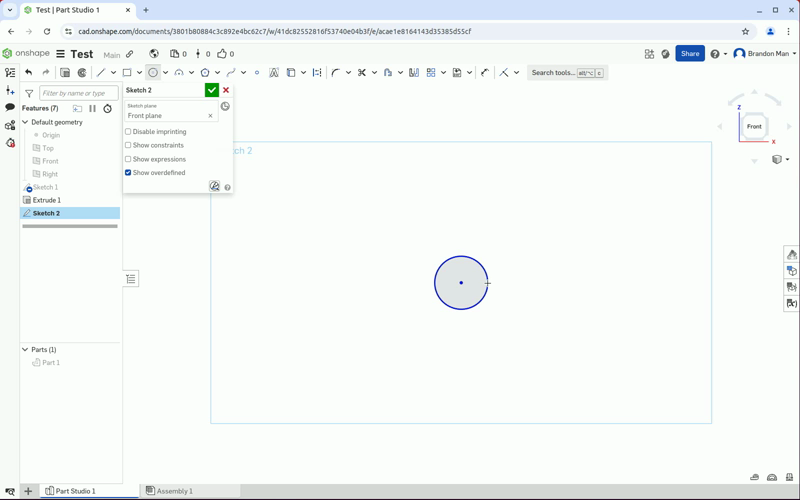
mouse_move(461, 282)
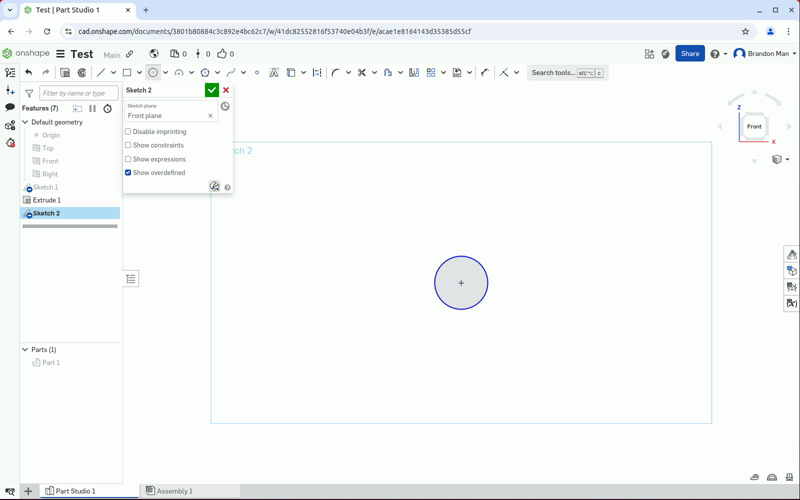
click(461, 282)
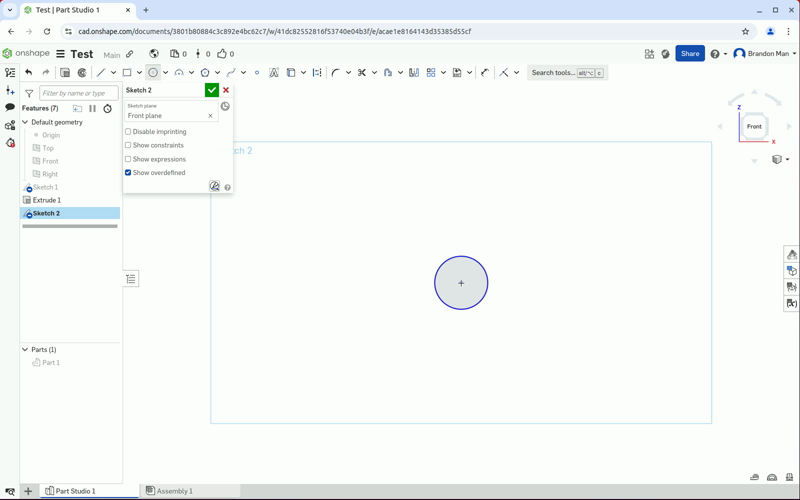
key_up(shift)
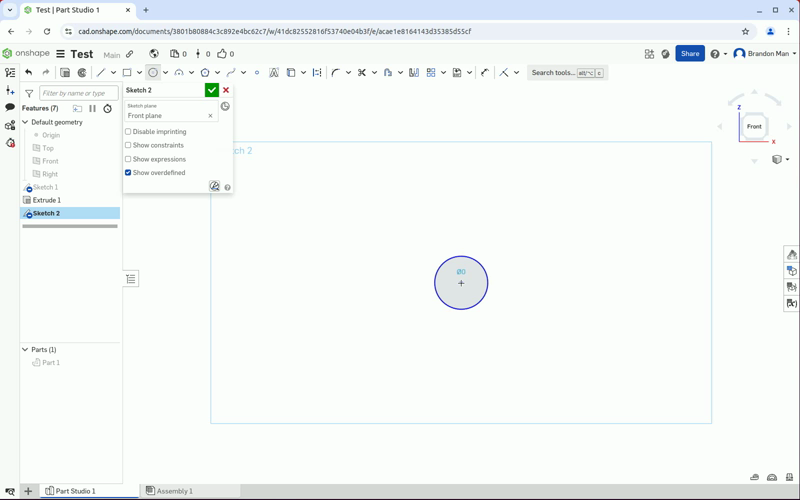
mouse_move(479, 282)
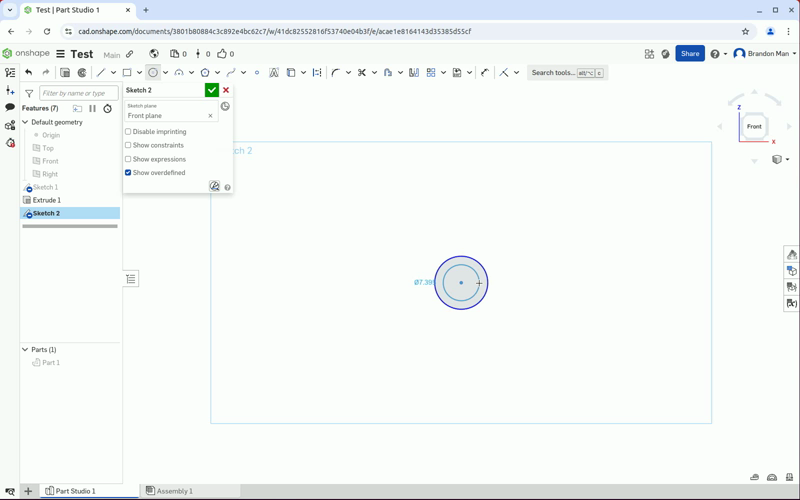
click(479, 282)
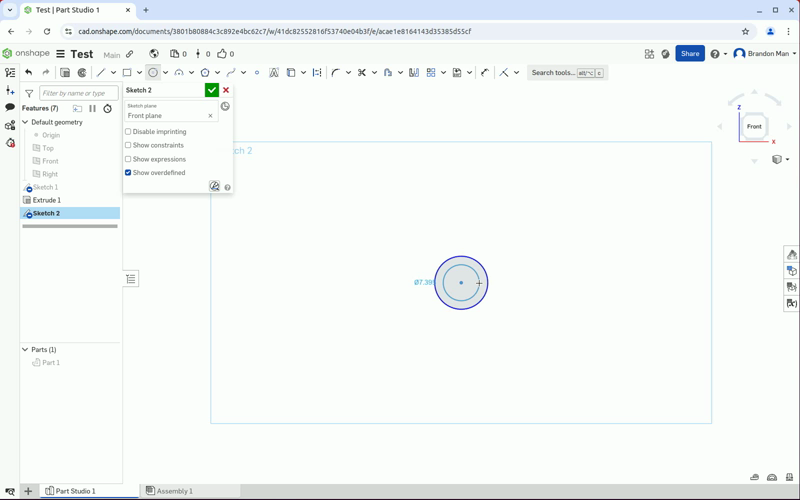
key(esc)
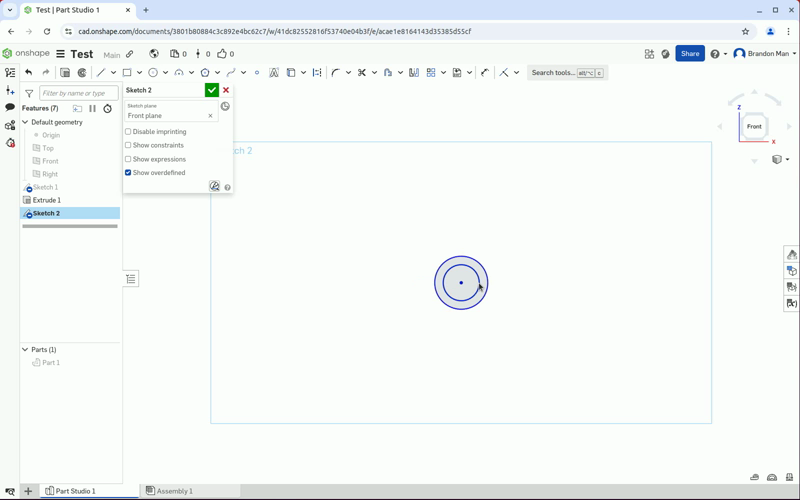
mouse_move(470, 306)
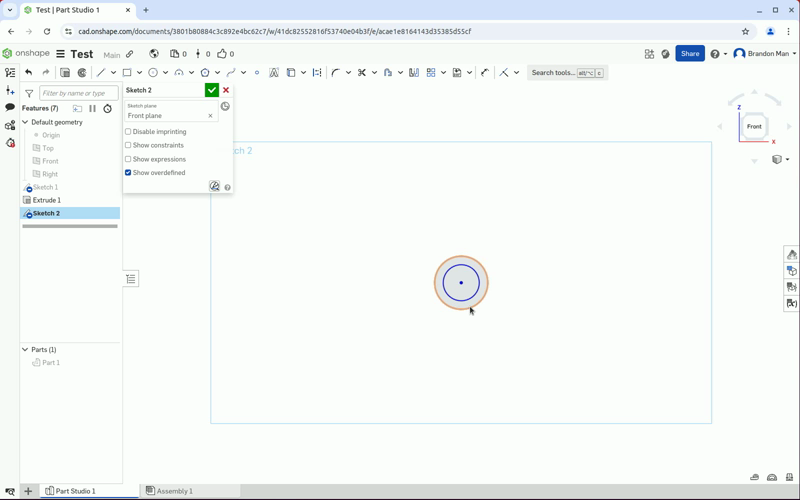
scroll(6)
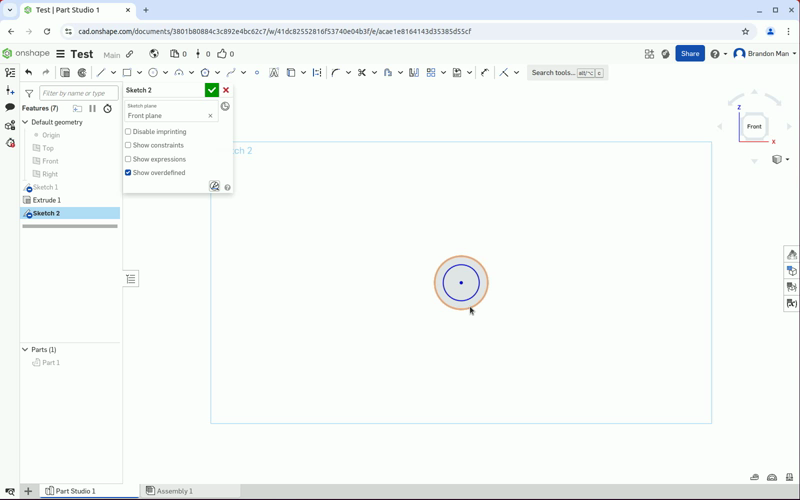
scroll(6)
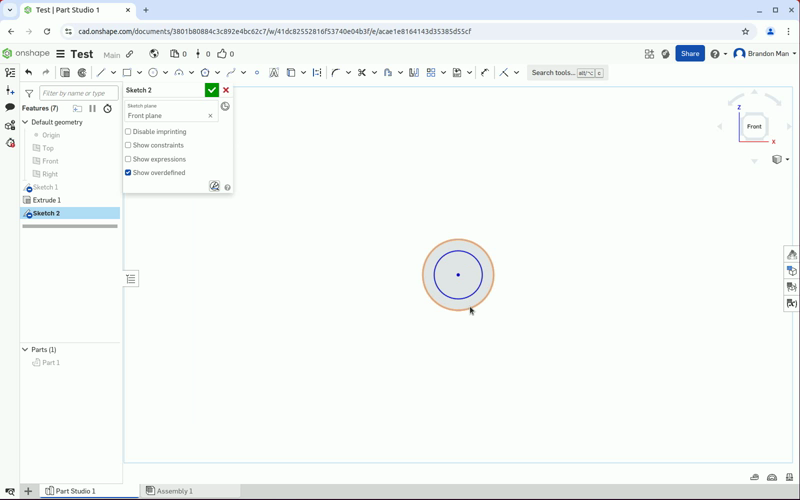
scroll(6)
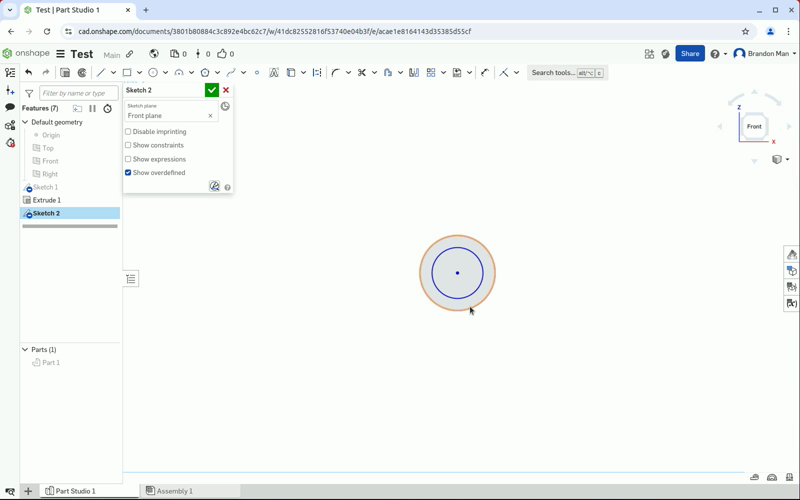
scroll(6)
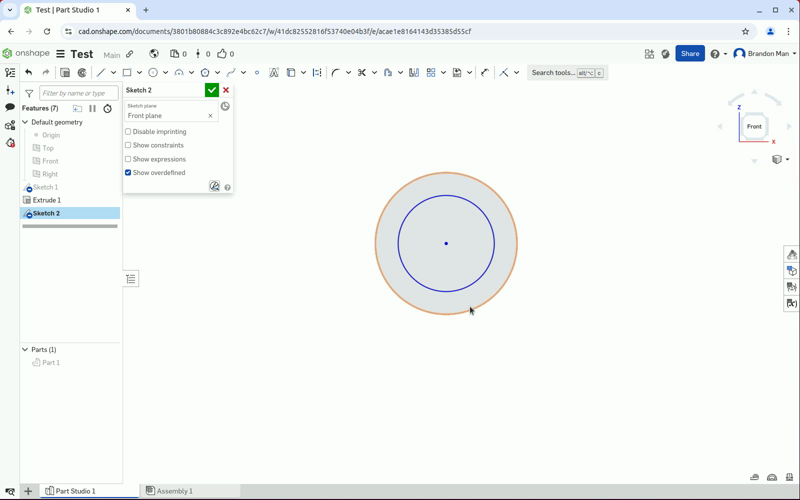
scroll(6)
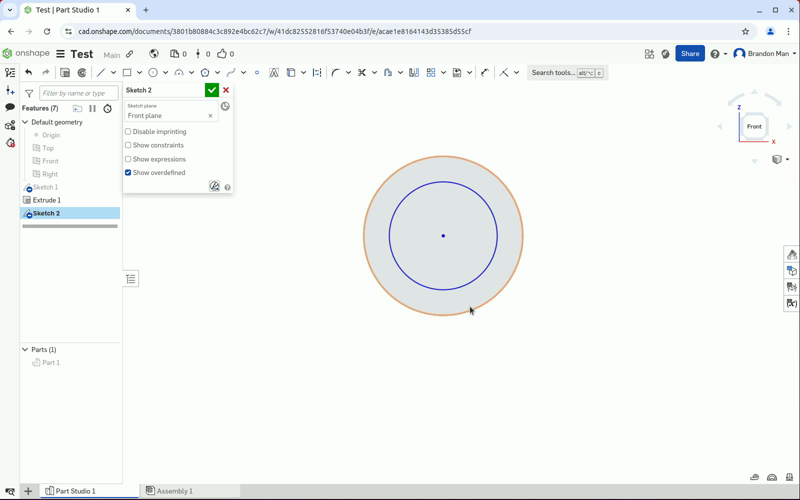
scroll(6)
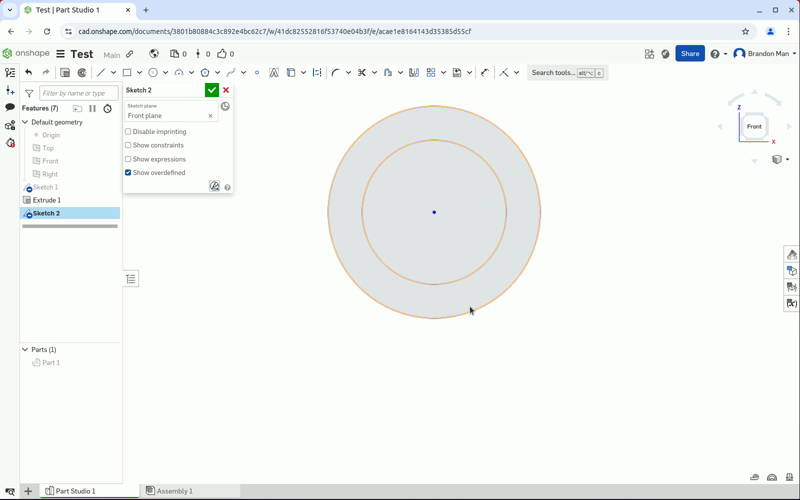
scroll(6)
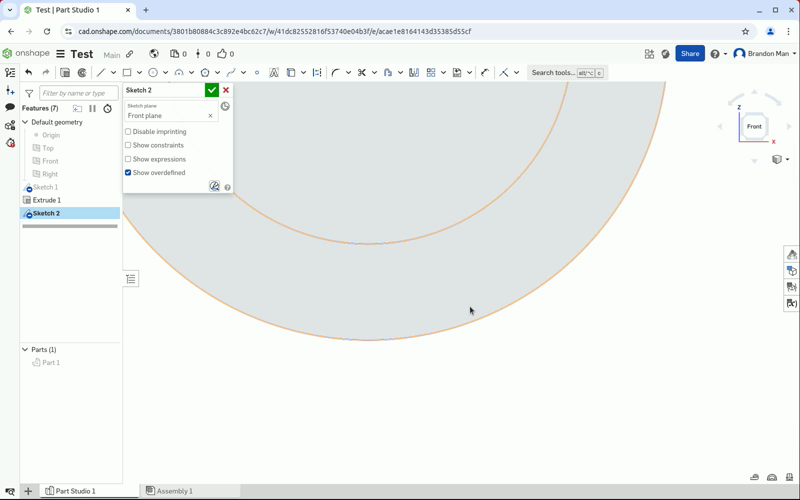
click(470, 306)
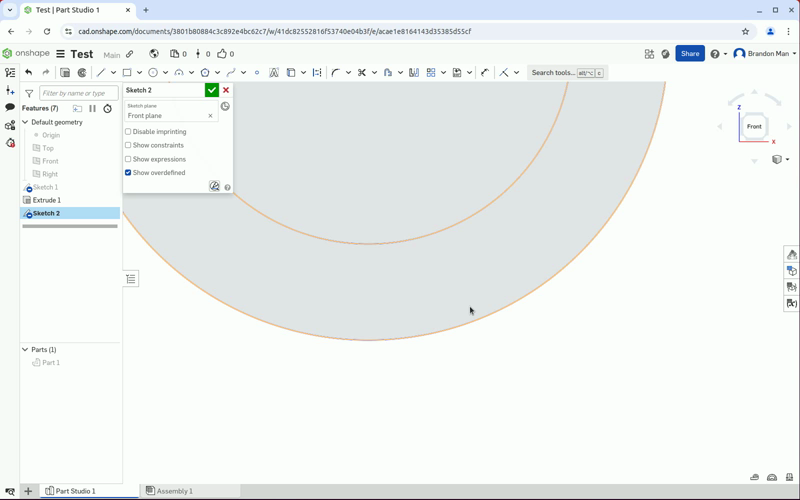
scroll(-6)
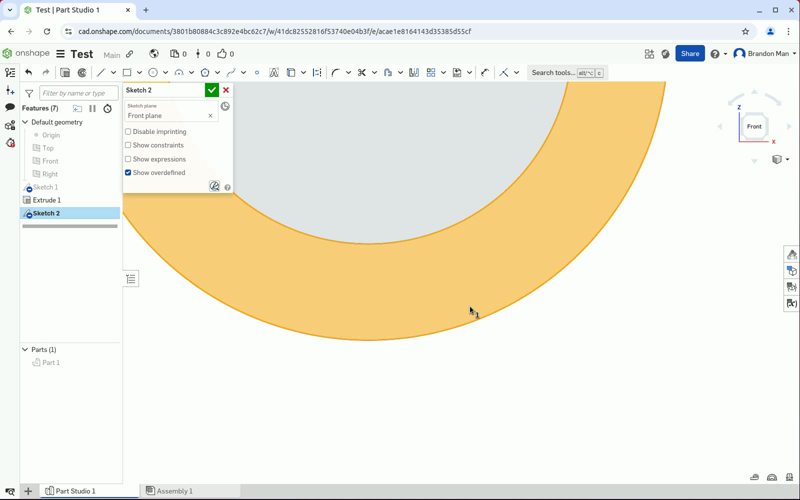
scroll(-6)
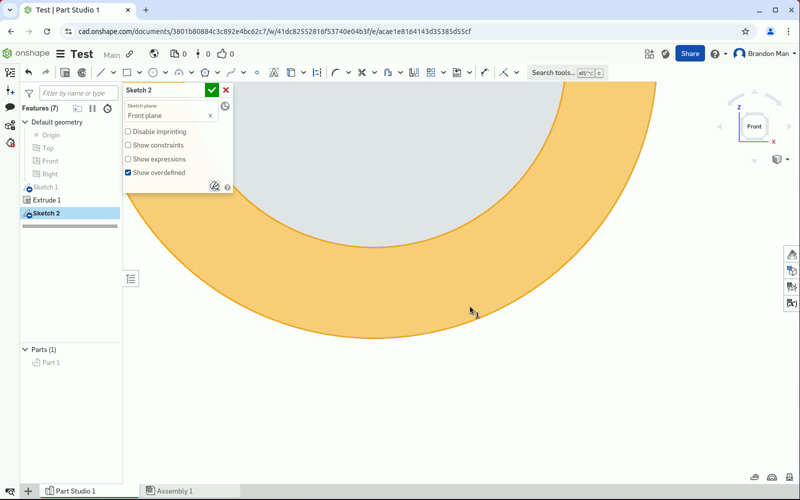
scroll(-6)
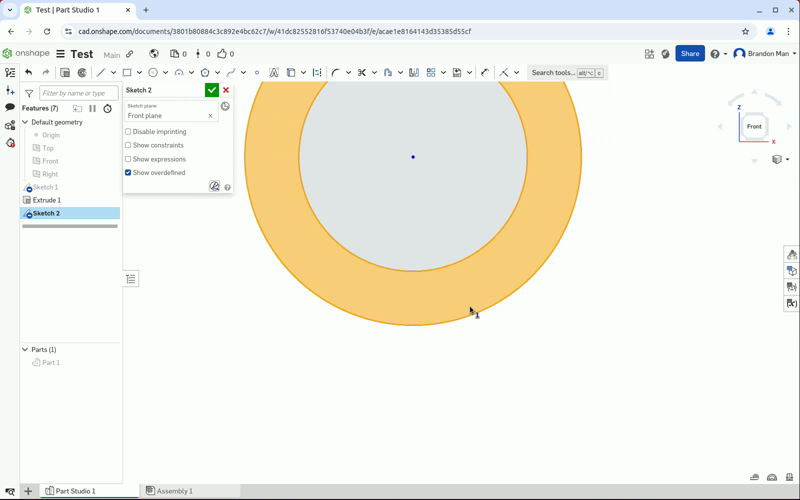
scroll(-6)
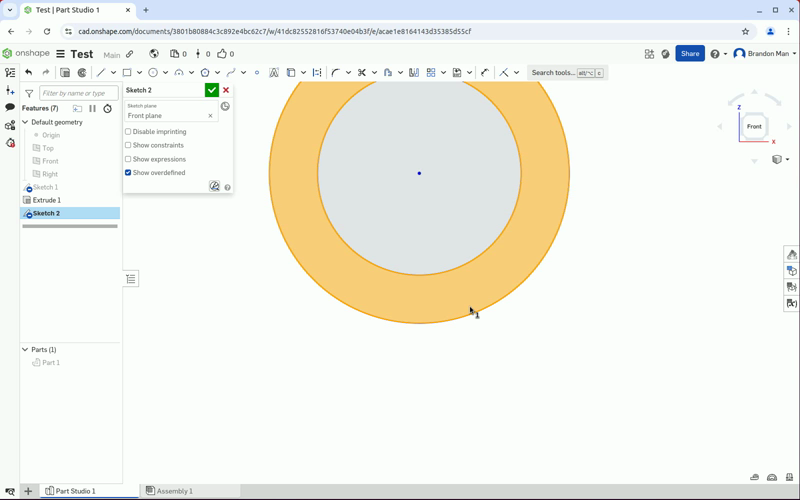
scroll(-6)
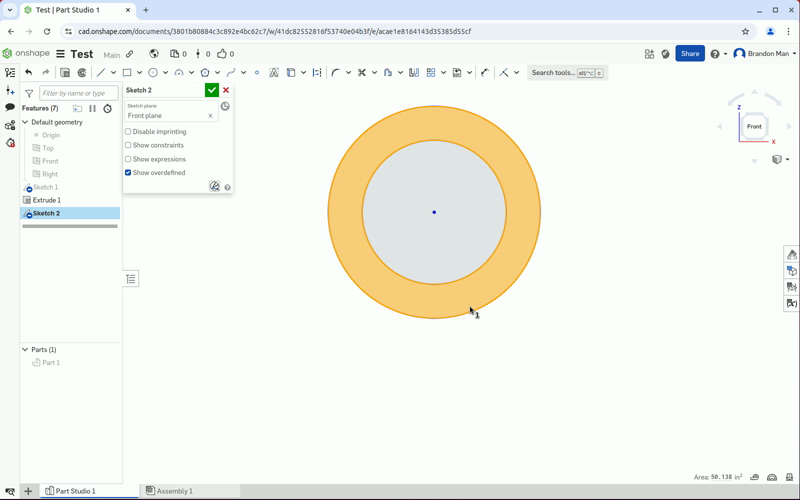
scroll(-6)
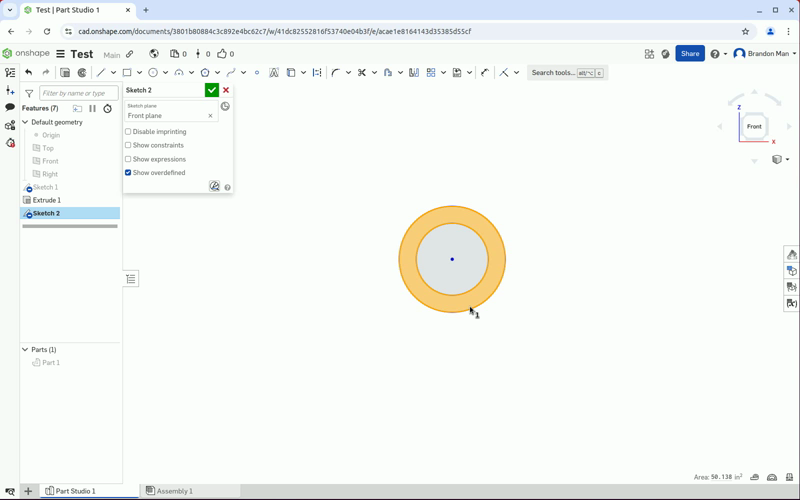
scroll(-6)
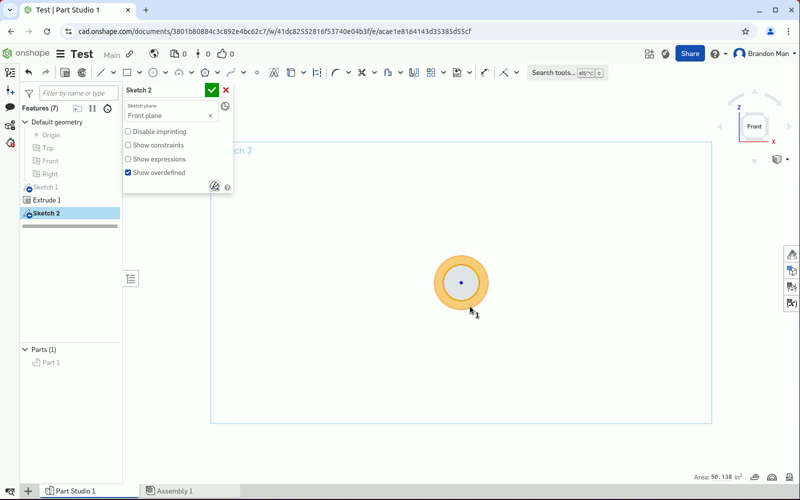
mouse_move(73, 352)
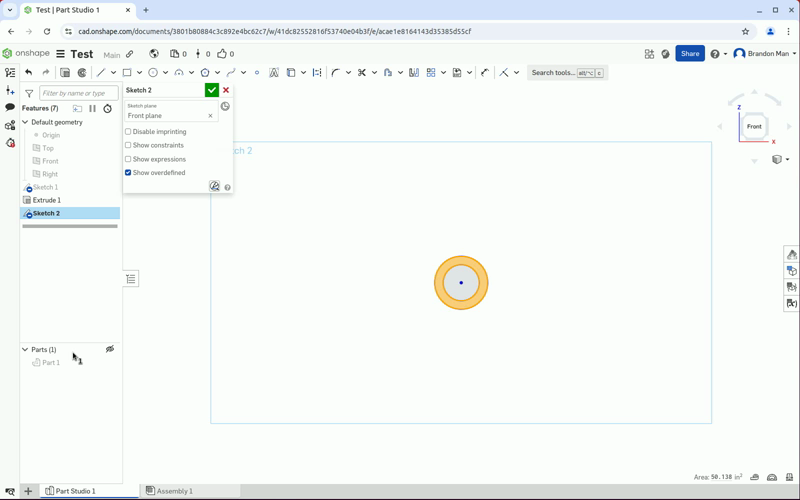
key(shift+y)
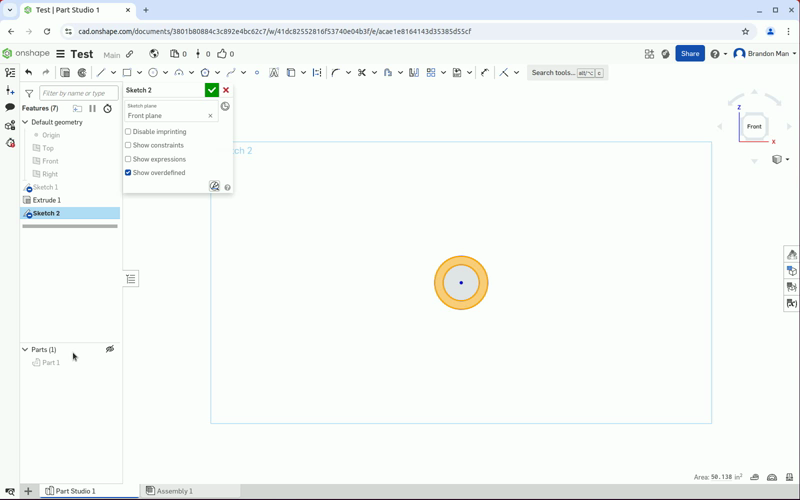
key(shift+e)
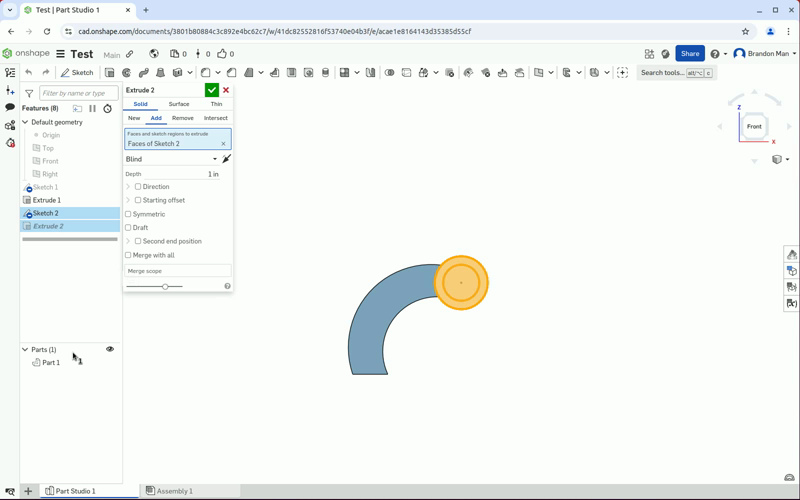
mouse_move(143, 106)
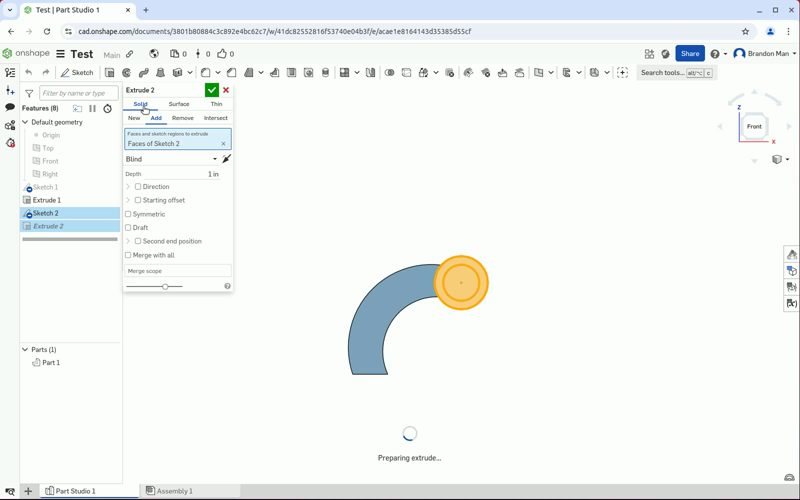
click(143, 106)
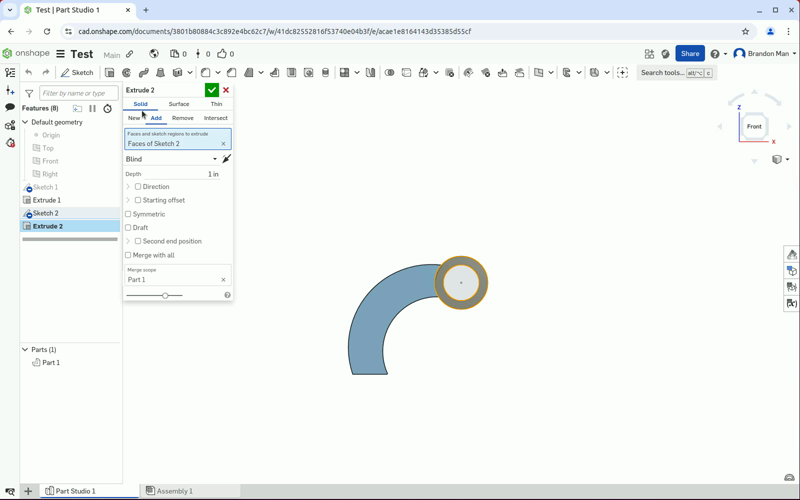
mouse_move(137, 120)
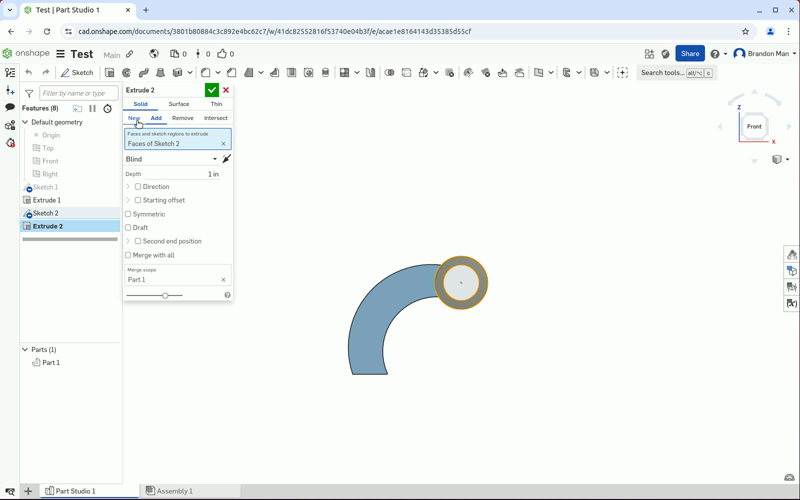
click(137, 120)
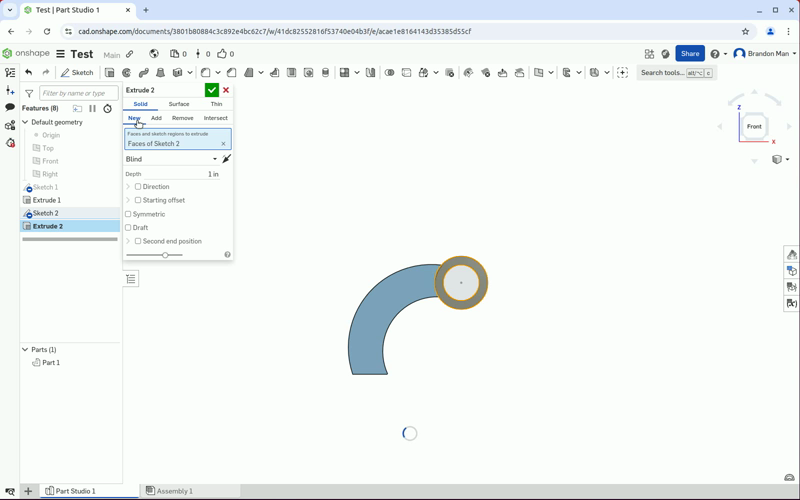
key(tab, 4)
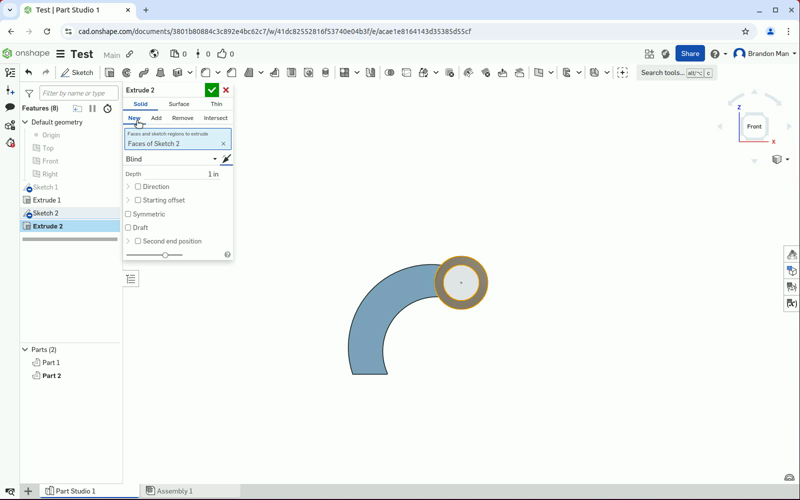
text(8.906)
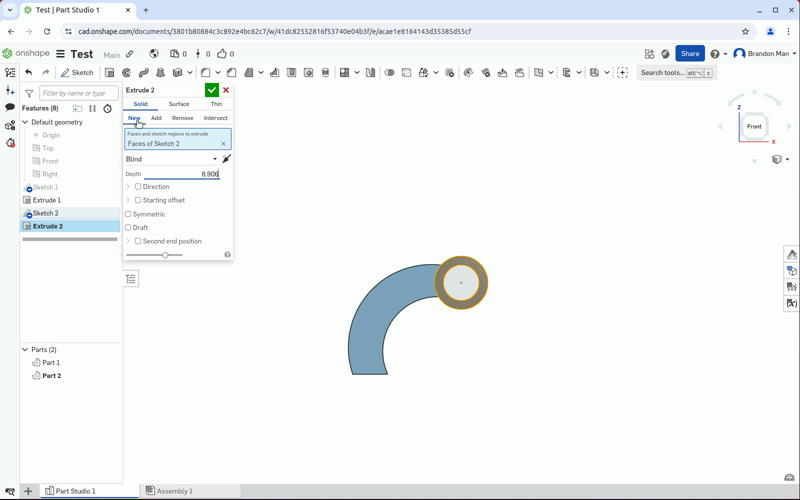
key(enter)
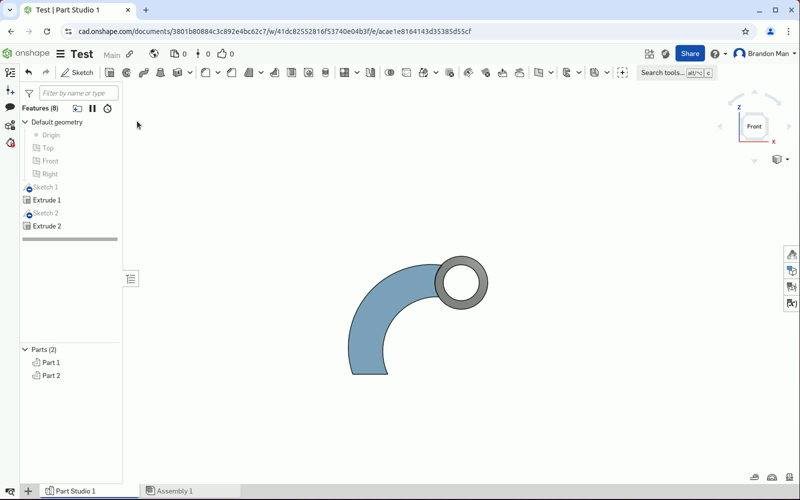
key(shift+h)
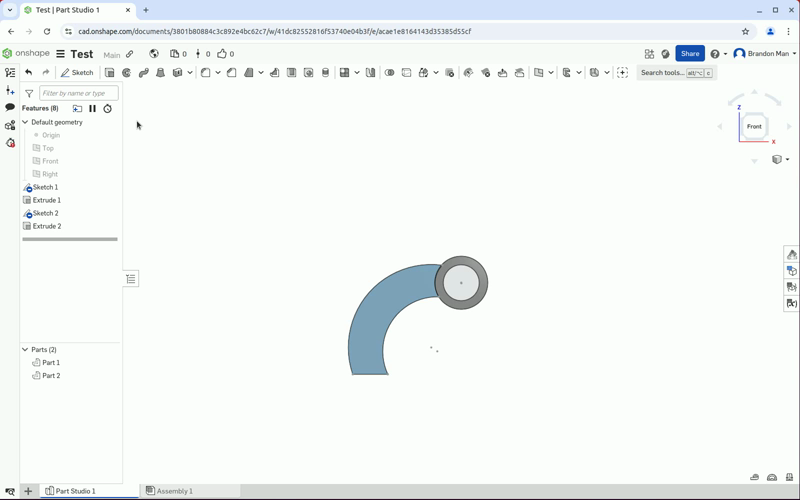
key(shift+h)
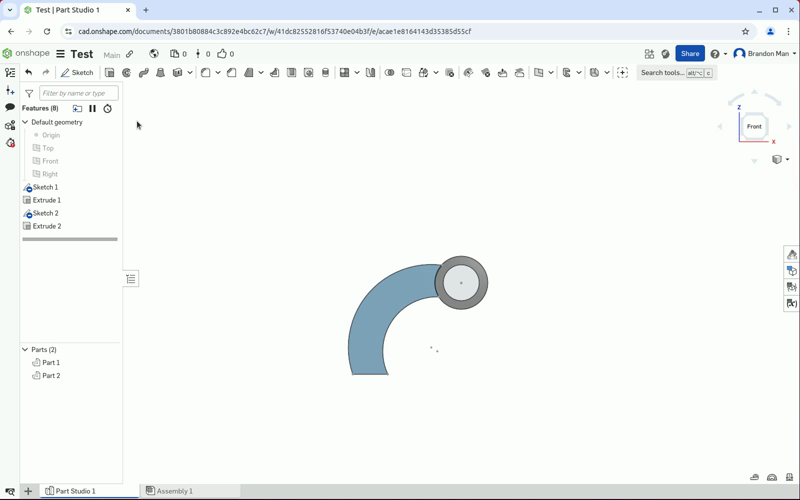
key(shift+7)
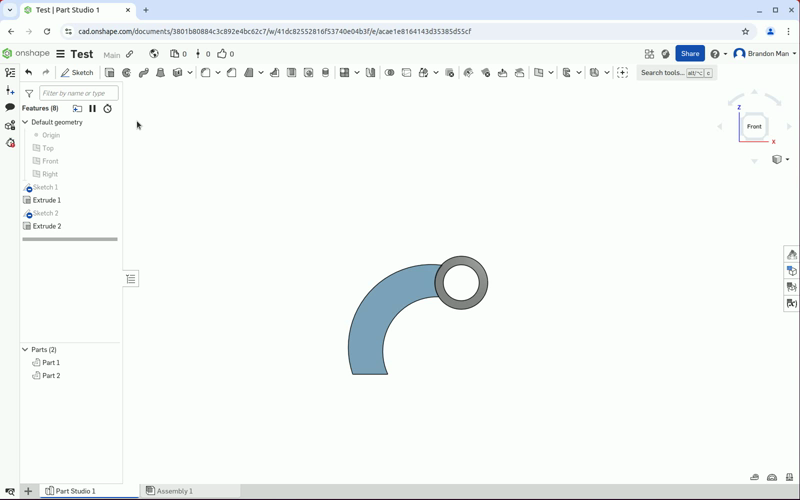
key(left, 2)
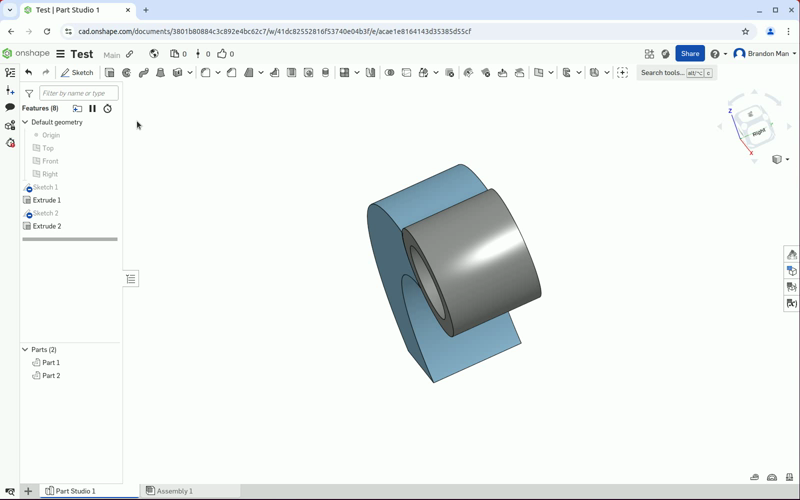
key(down, 2)
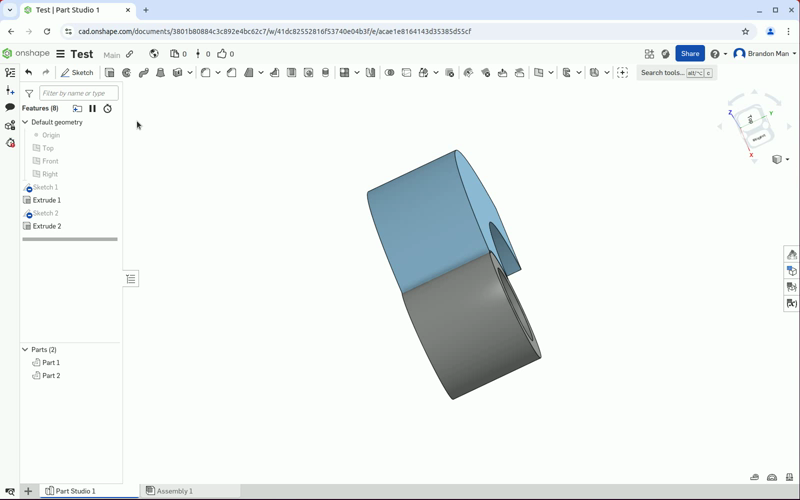
key(up, 2)
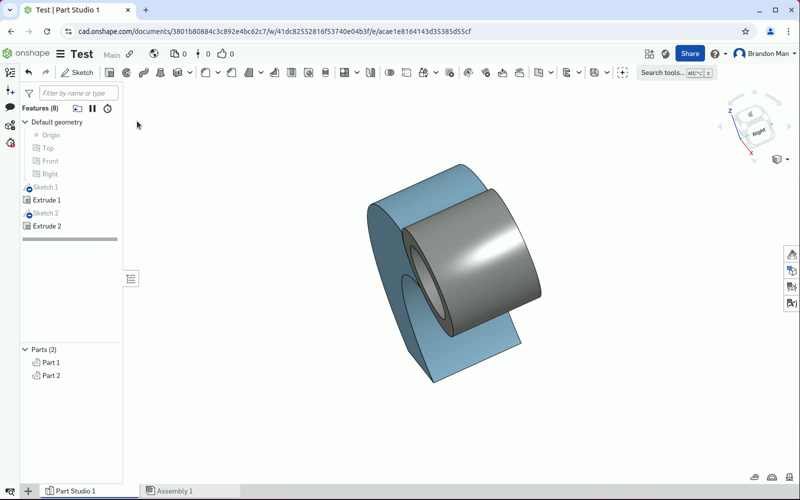
key(right, 2)
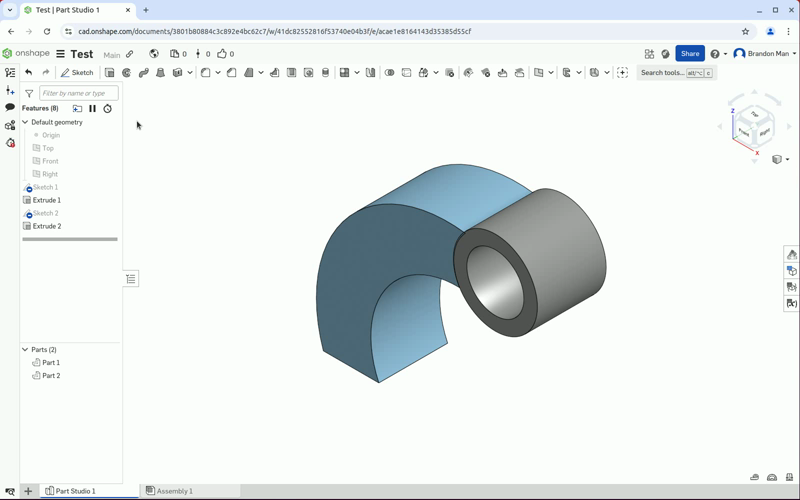
mouse_move(73, 189)
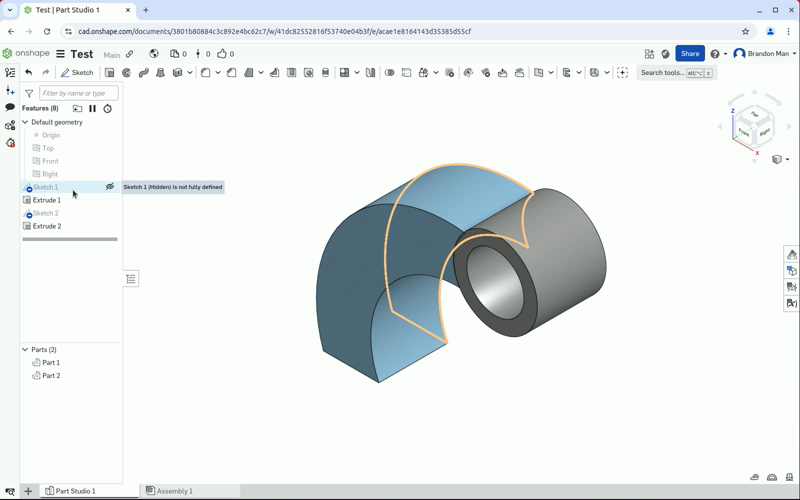
click(73, 189)